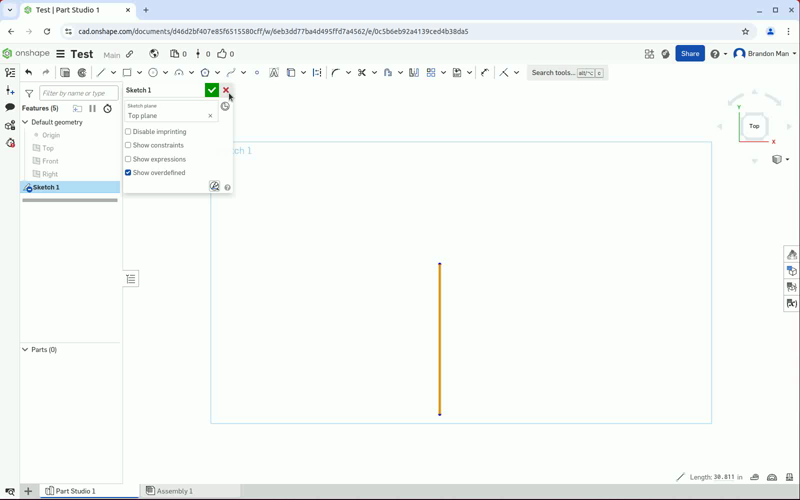
key(shift+h)
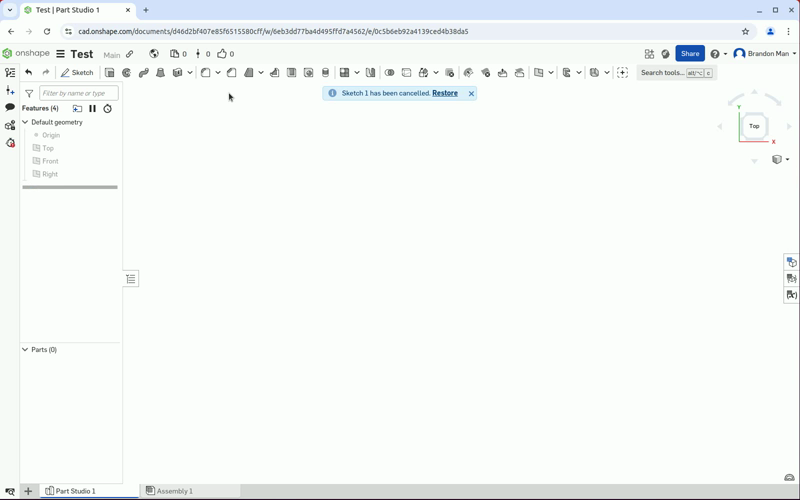
mouse_move(73, 352)
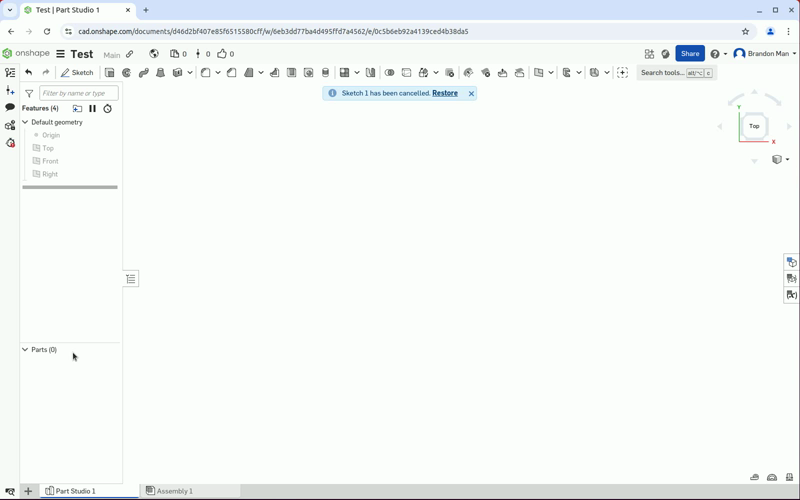
key(y)
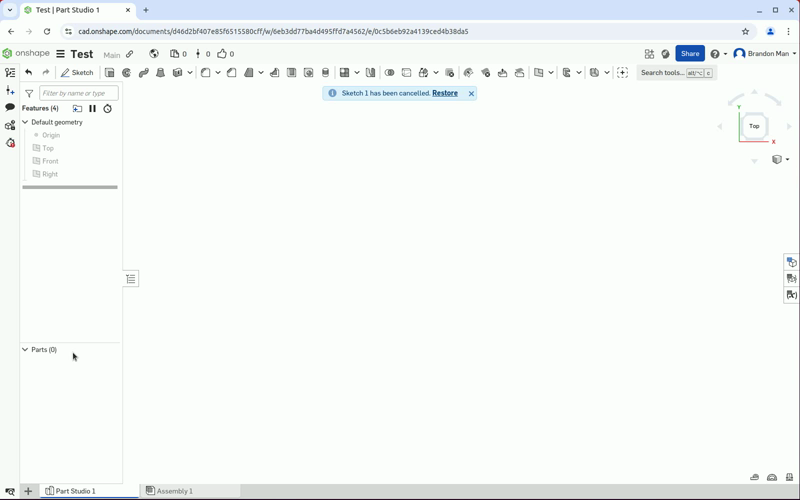
key(shift+p)
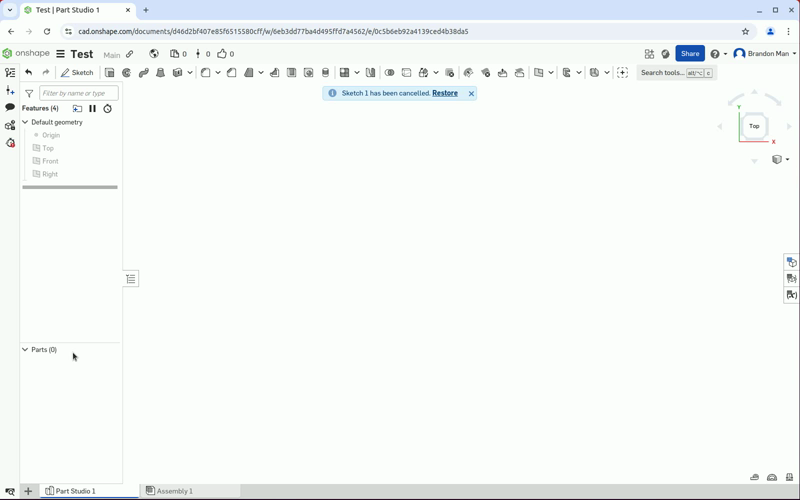
key(space)
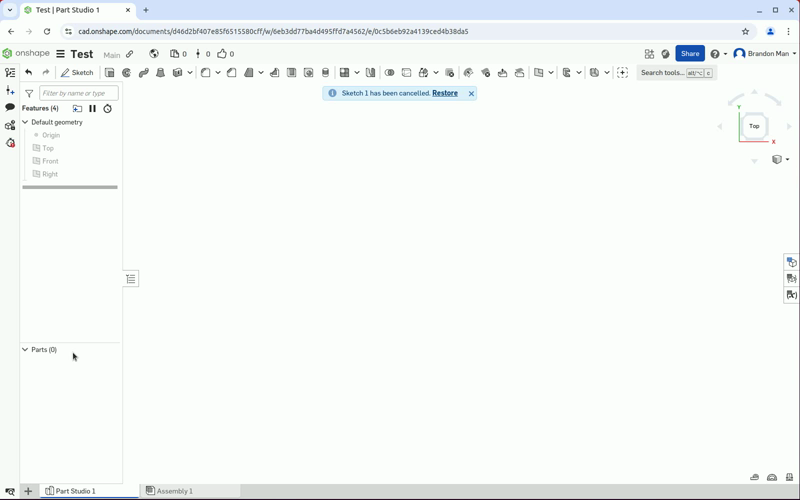
key_down(shift)
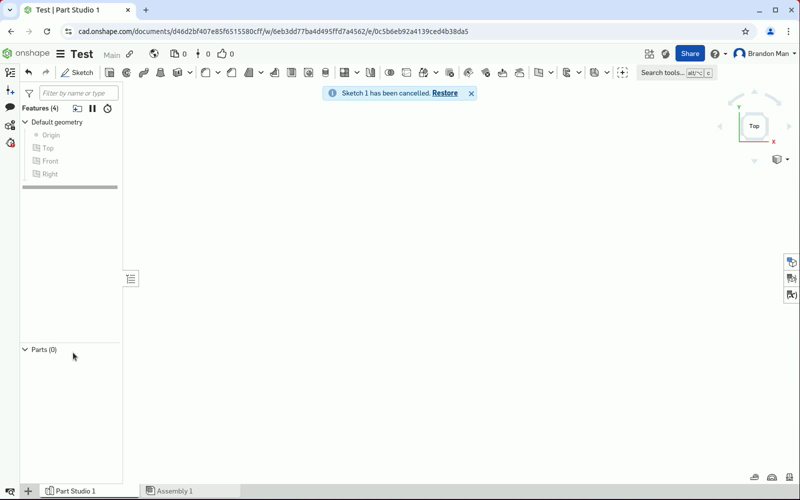
key(up)
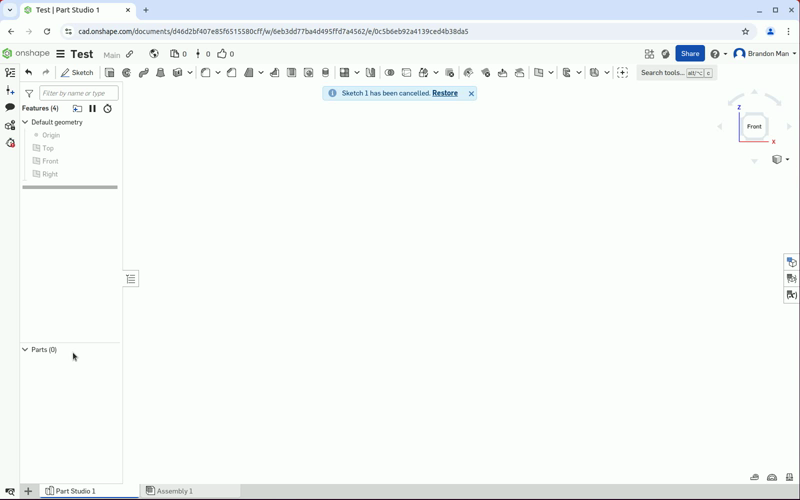
key_up(shift)
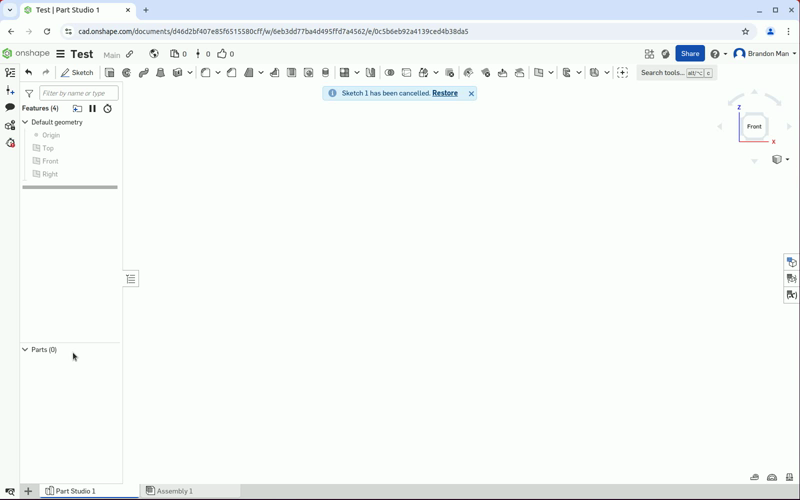
mouse_move(73, 352)
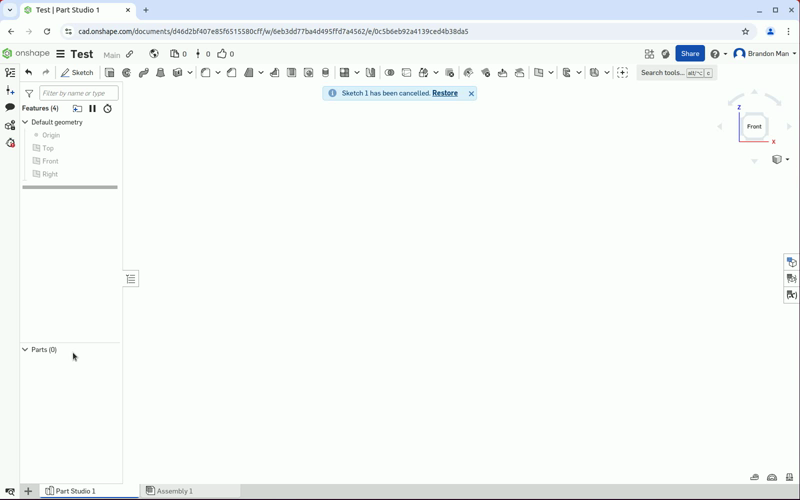
key(shift+y)
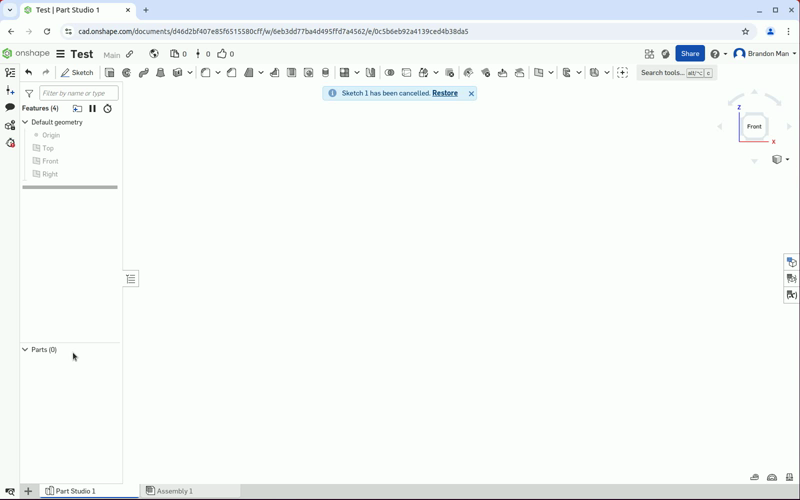
key(shift+s)
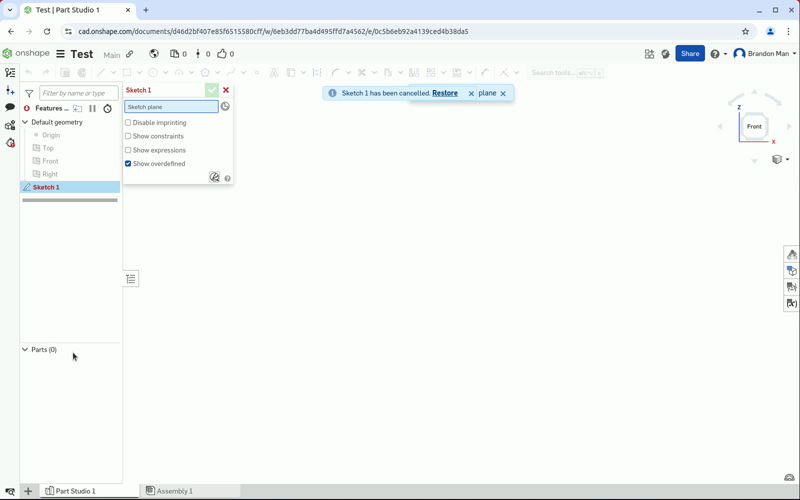
mouse_move(73, 163)
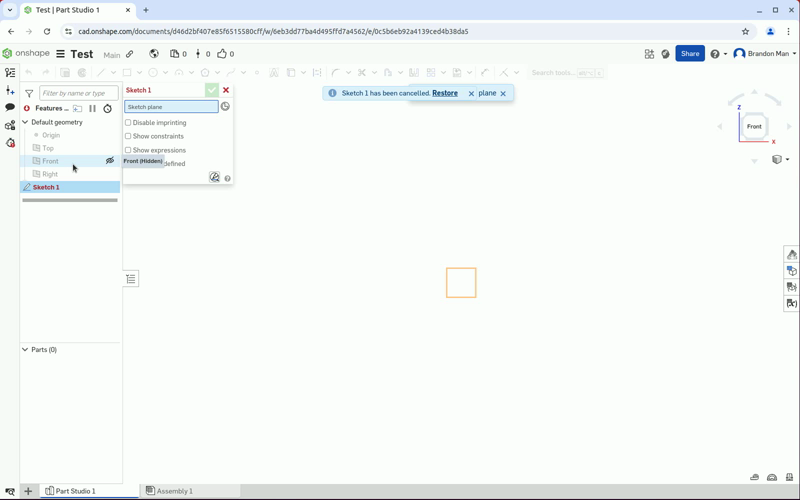
click(73, 163)
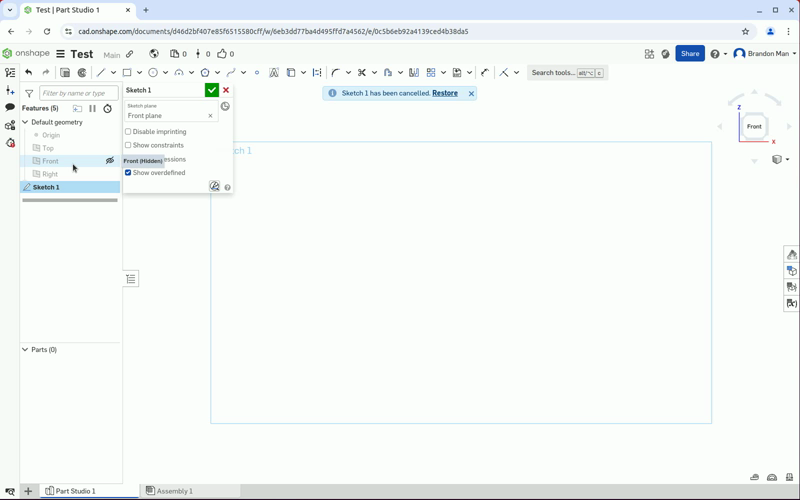
mouse_move(73, 352)
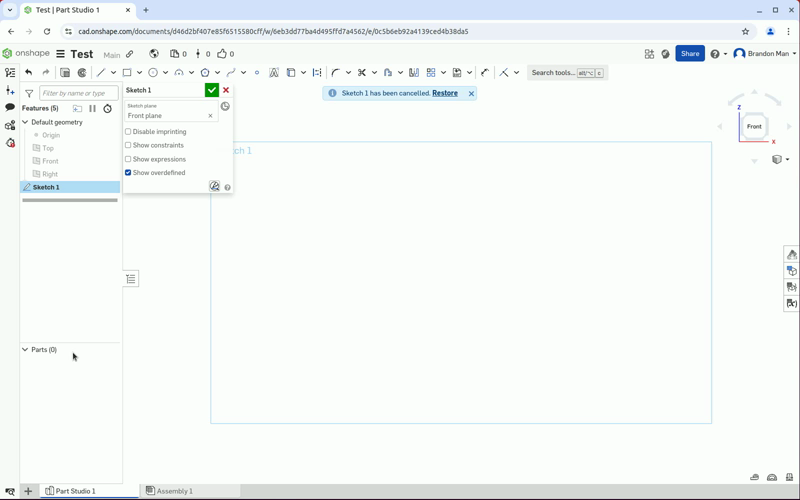
key(y)
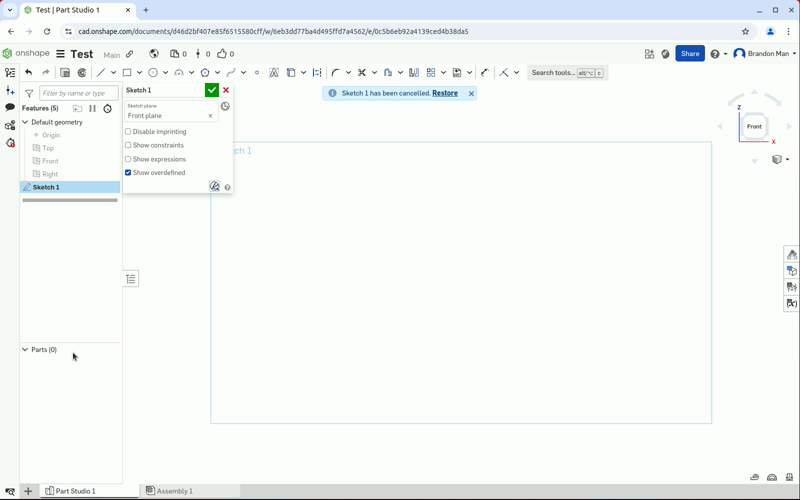
key(l)
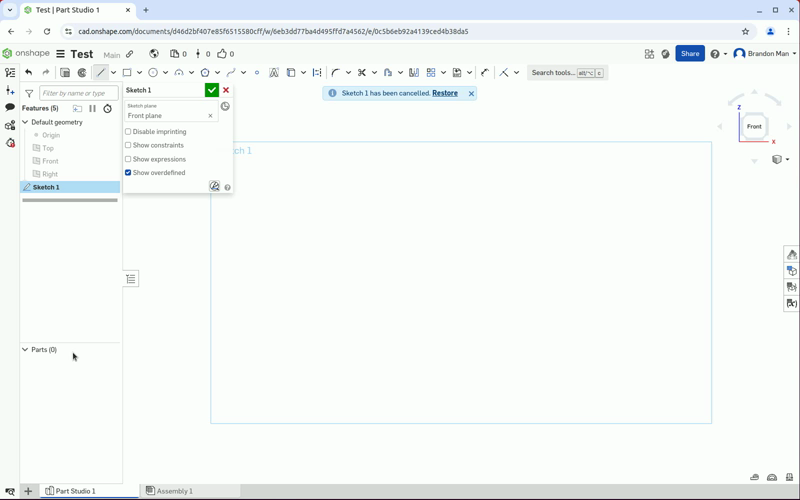
key_down(shift)
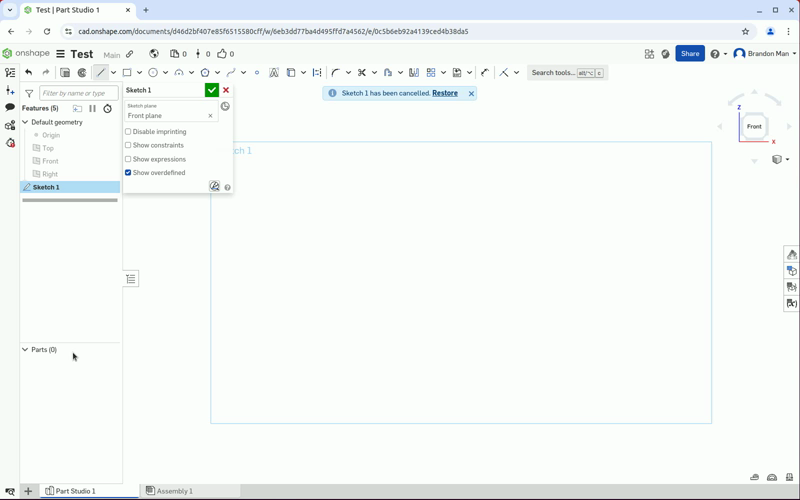
mouse_move(460, 282)
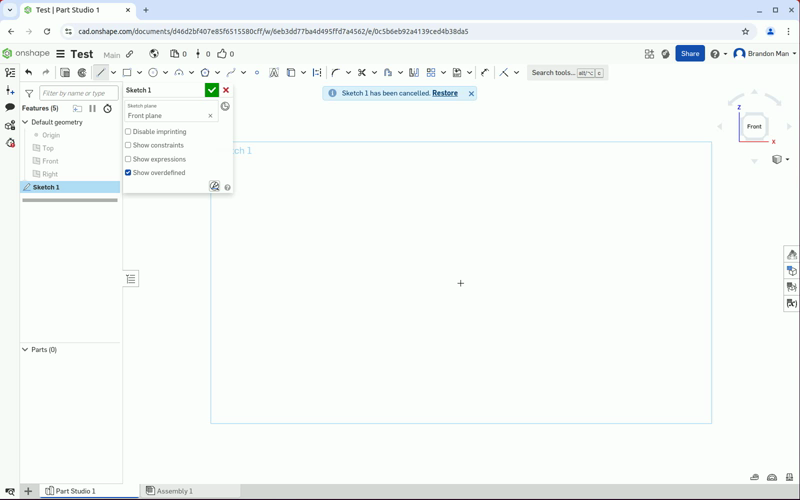
click(460, 282)
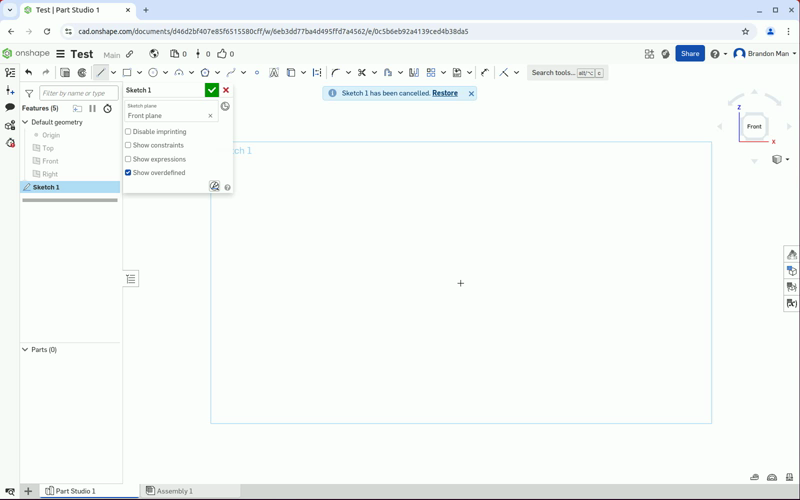
key_up(shift)
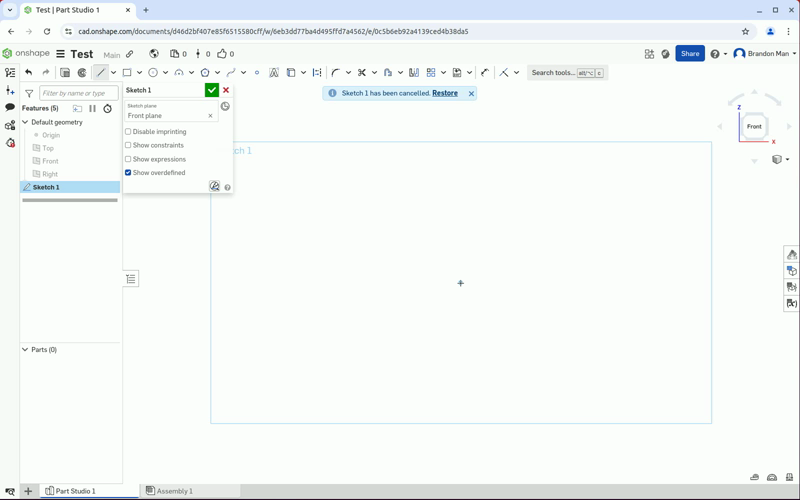
key_down(shift)
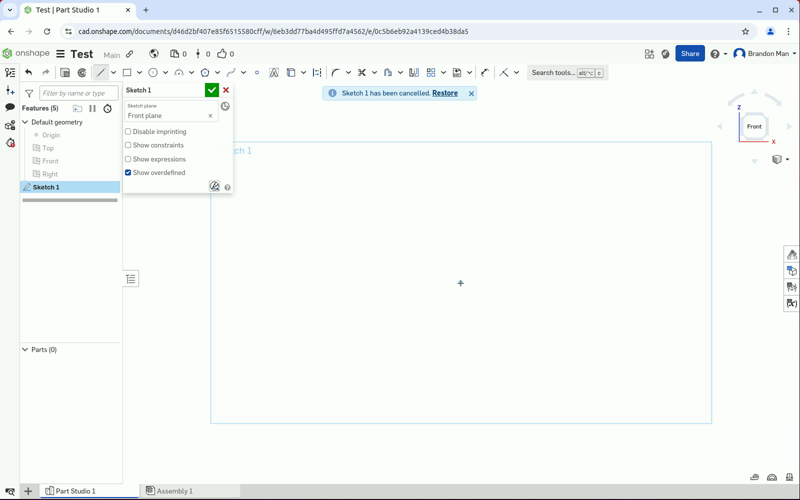
mouse_move(573, 282)
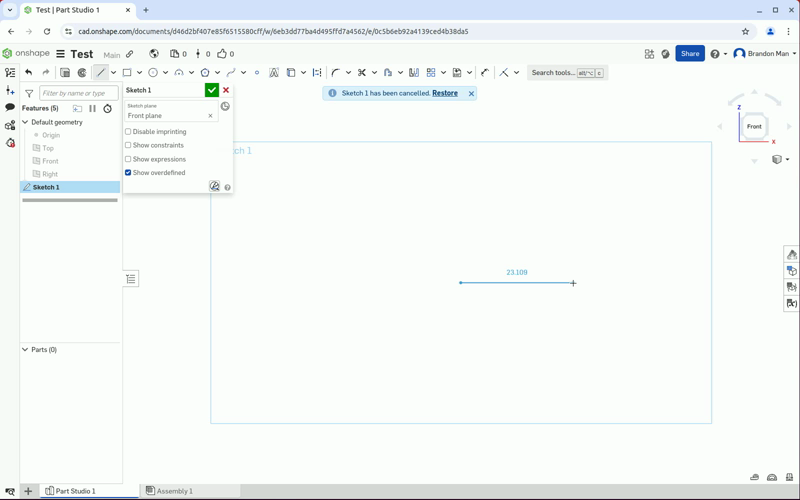
click(573, 282)
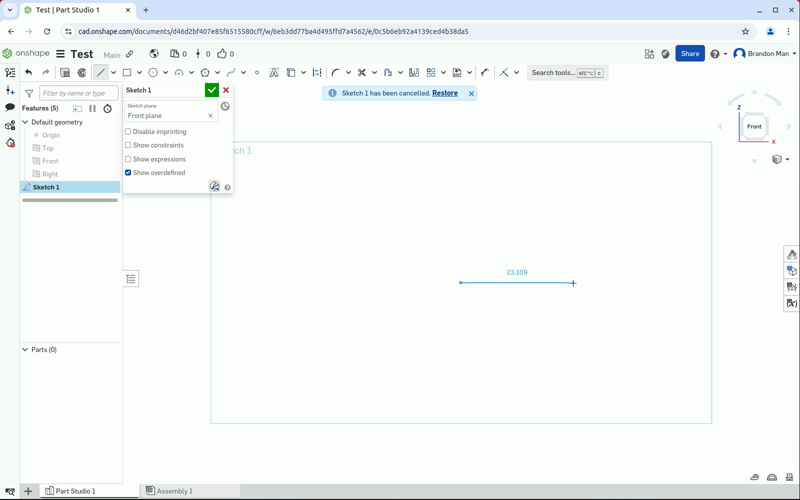
key_up(shift)
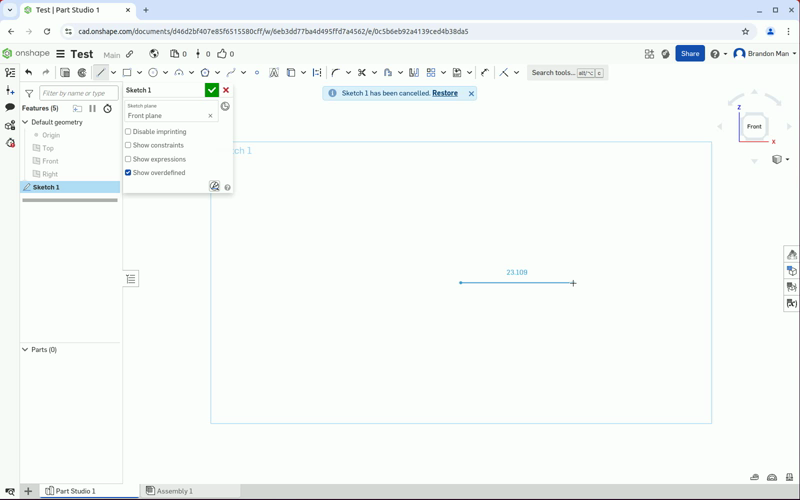
key_down(shift)
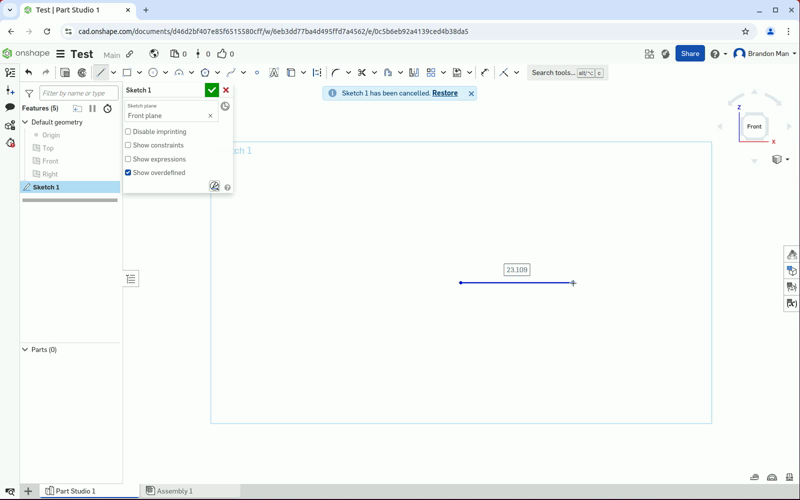
mouse_move(589, 282)
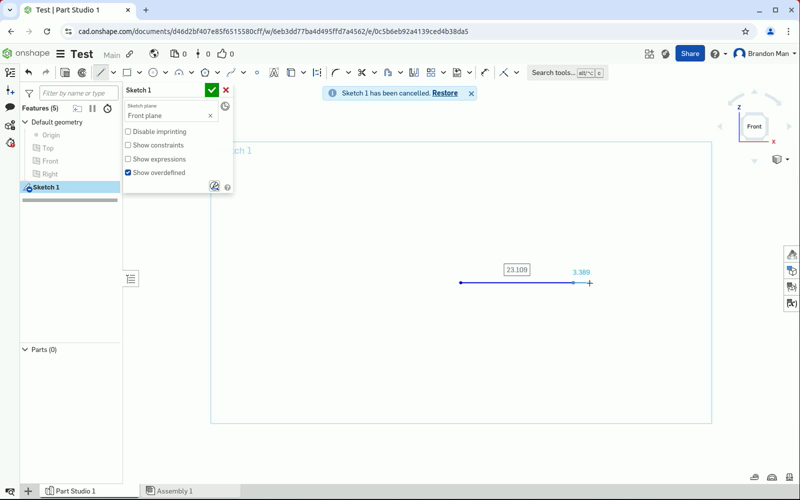
mouse_move(573, 260)
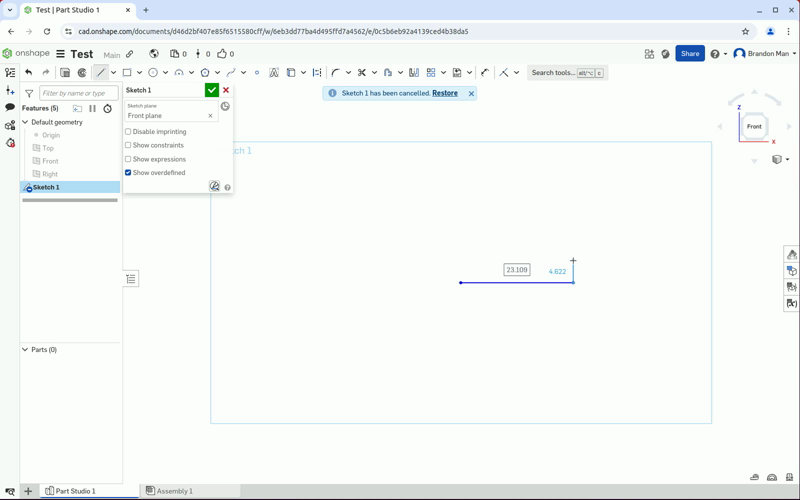
click(573, 260)
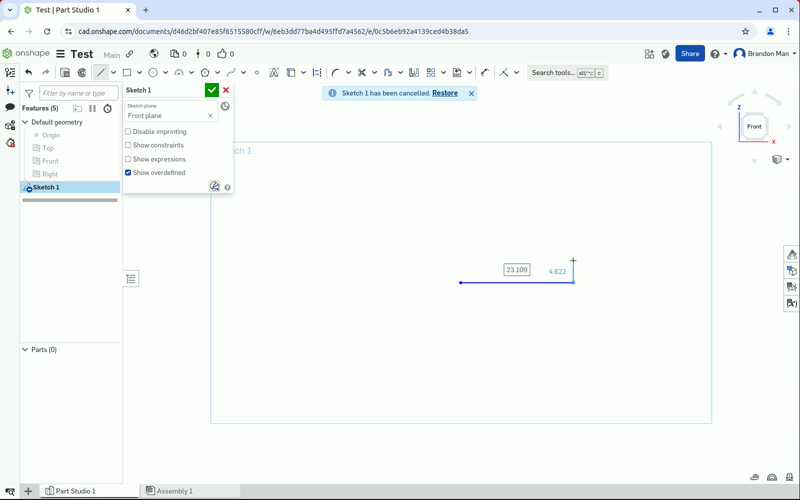
key_up(shift)
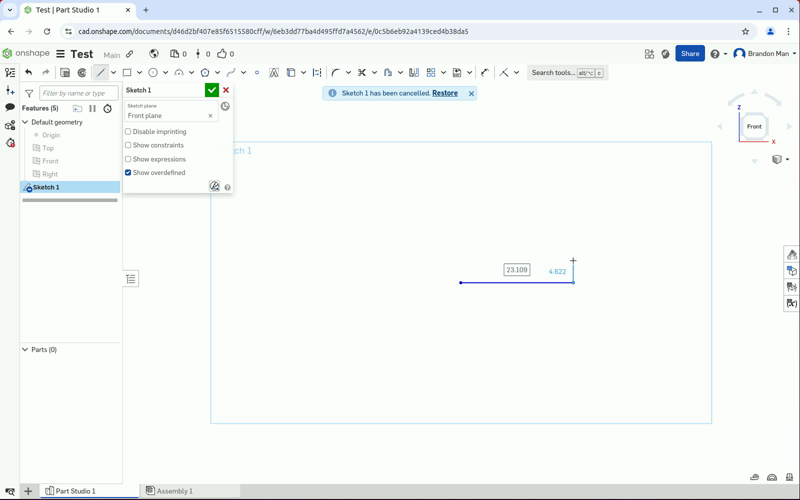
key_down(shift)
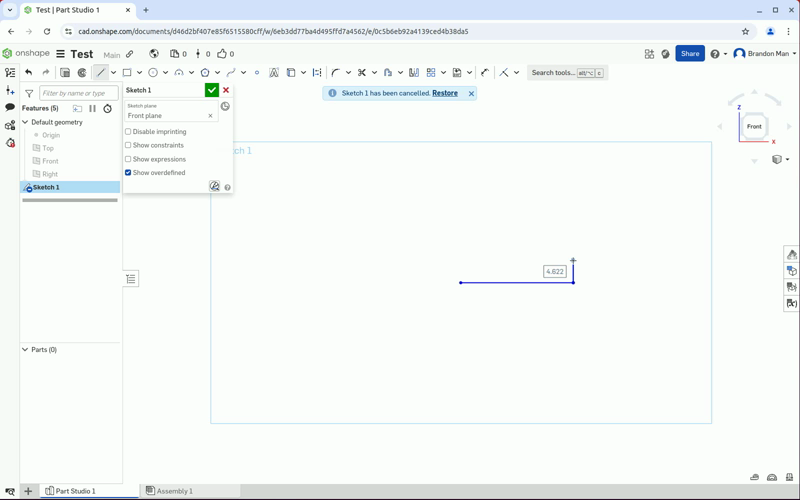
mouse_move(460, 260)
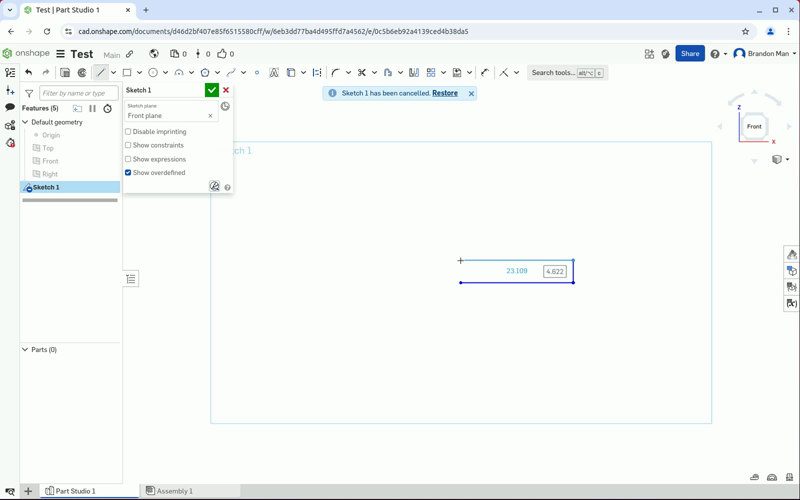
click(460, 260)
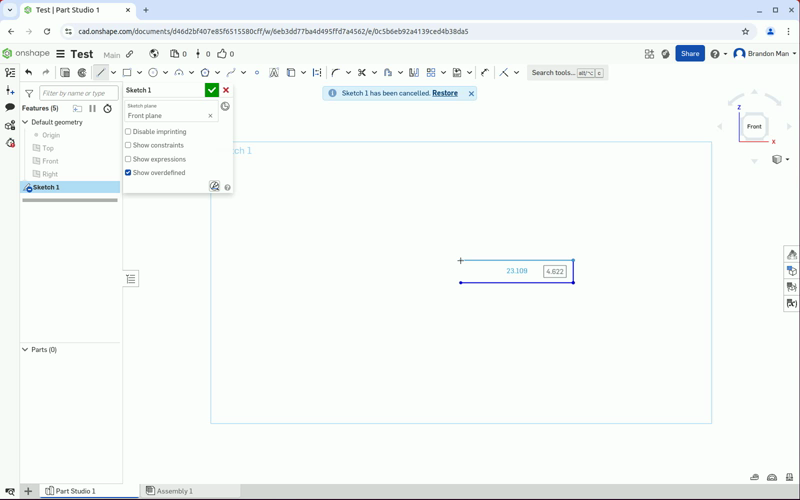
key_up(shift)
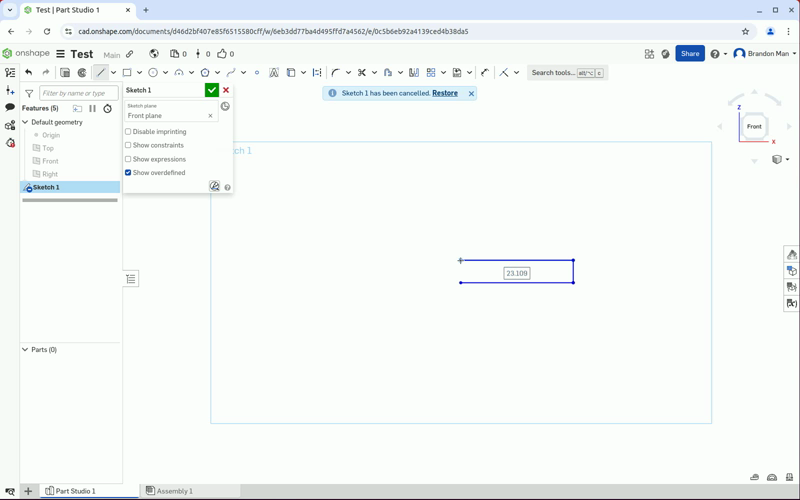
mouse_move(490, 260)
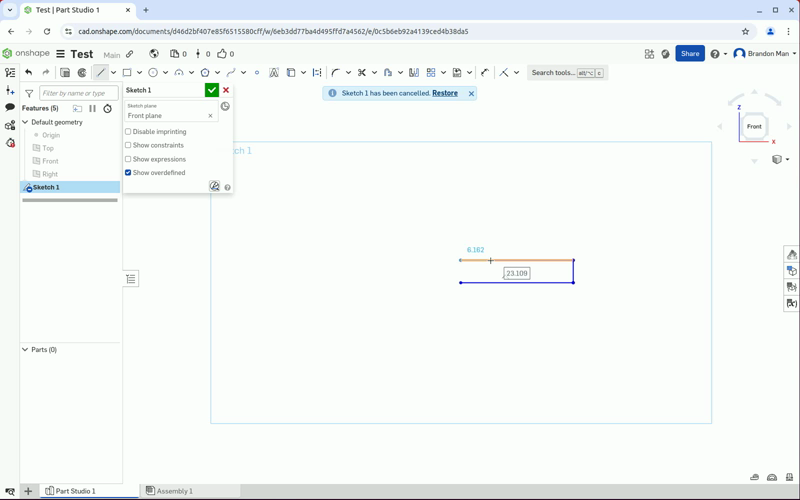
key_down(shift)
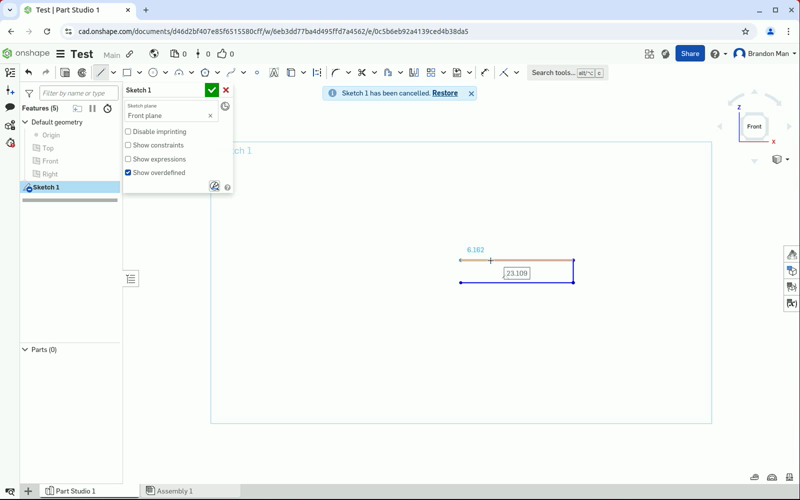
mouse_move(460, 282)
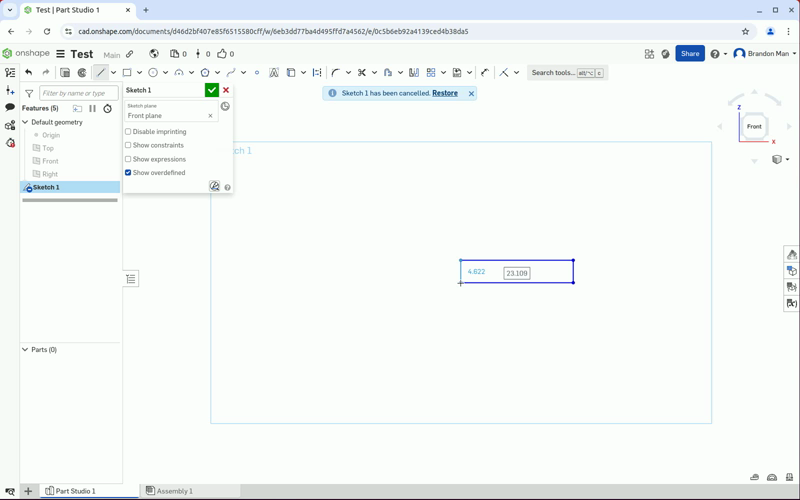
key_up(shift)
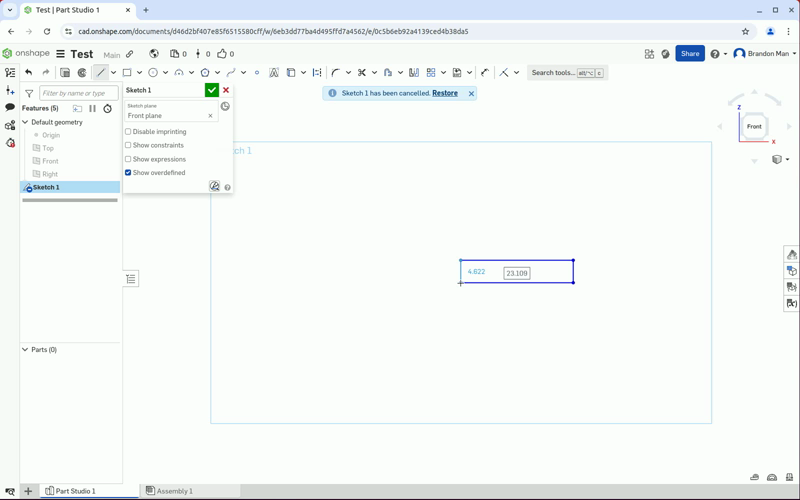
click(460, 282)
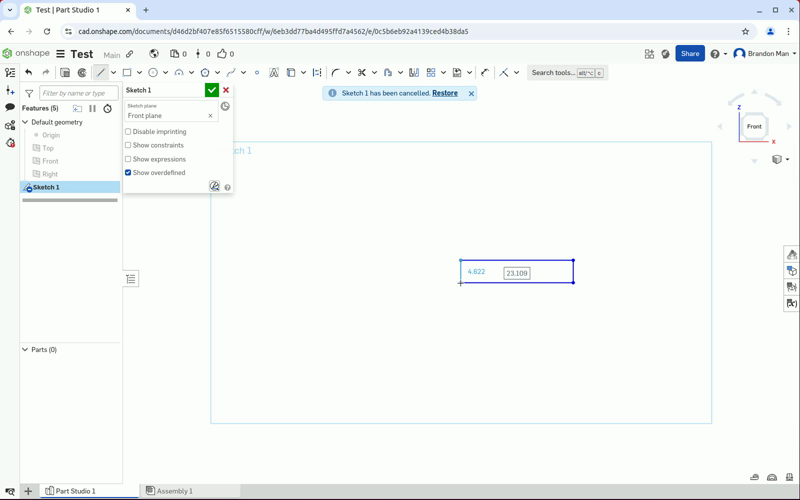
key(esc)
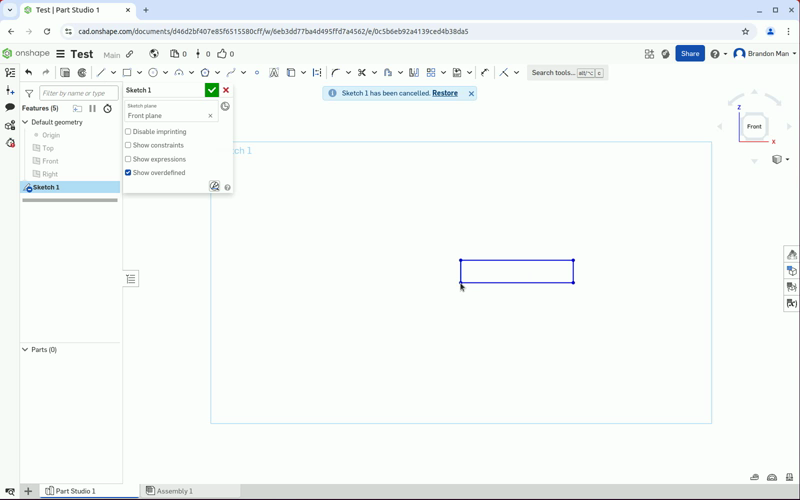
mouse_move(530, 267)
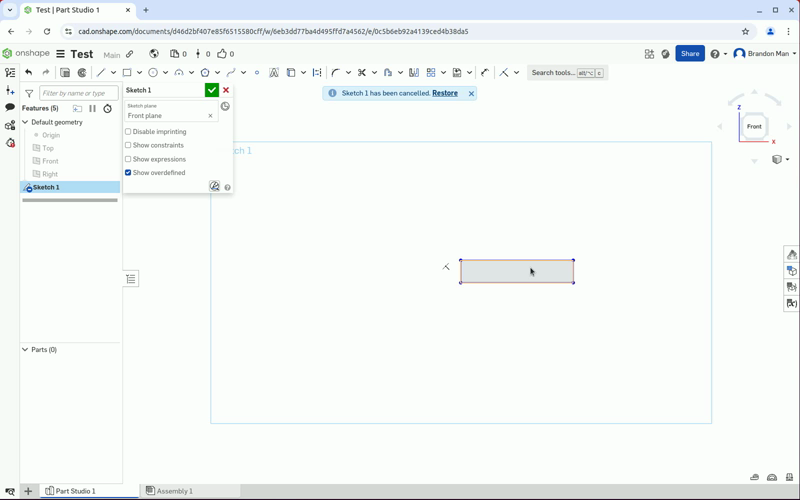
click(530, 267)
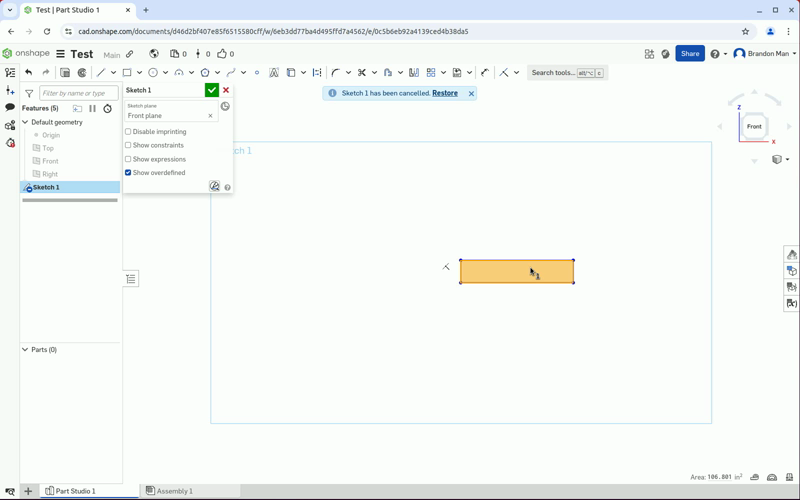
mouse_move(73, 352)
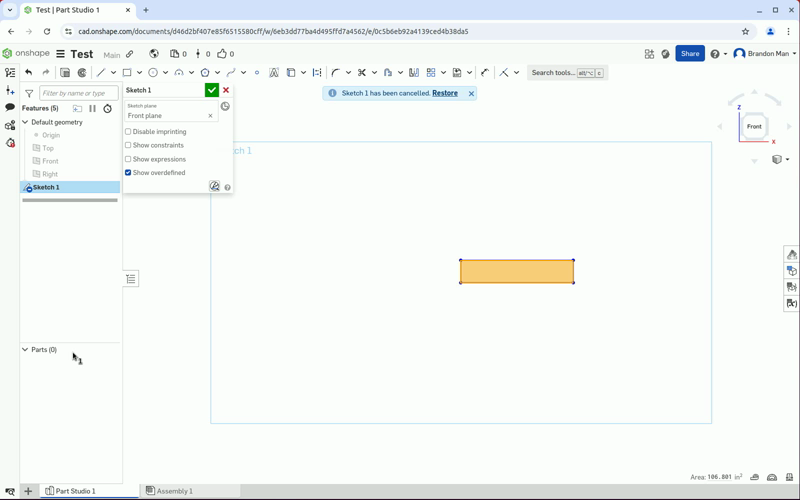
key(shift+y)
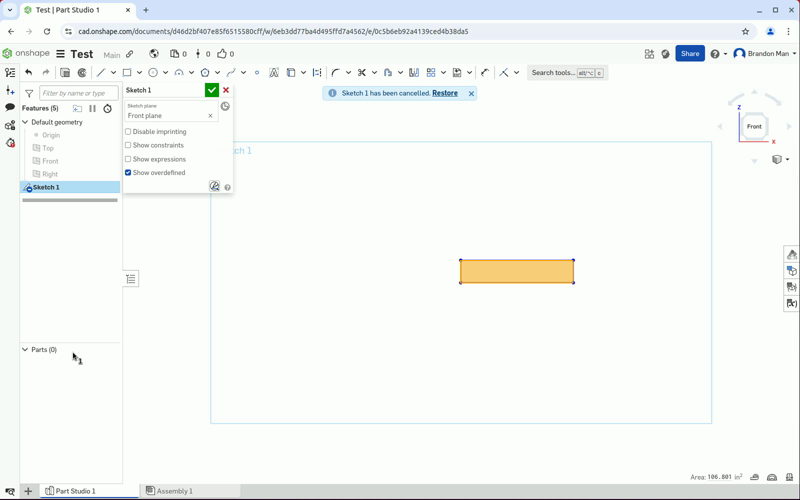
key(shift+e)
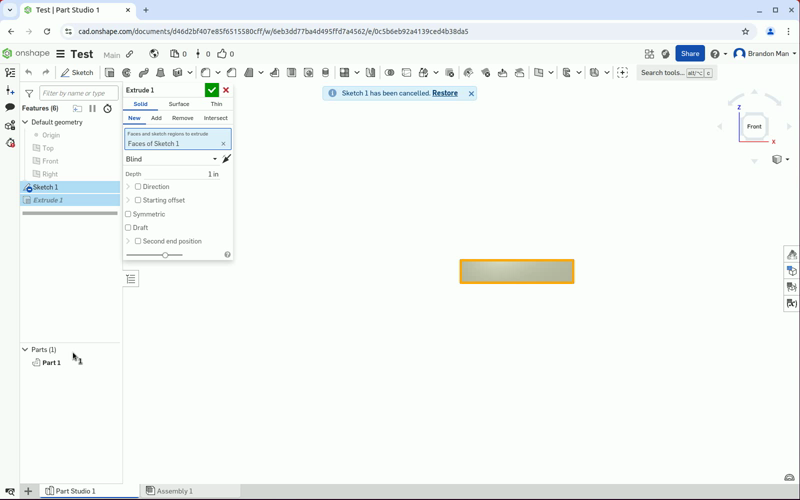
mouse_move(143, 106)
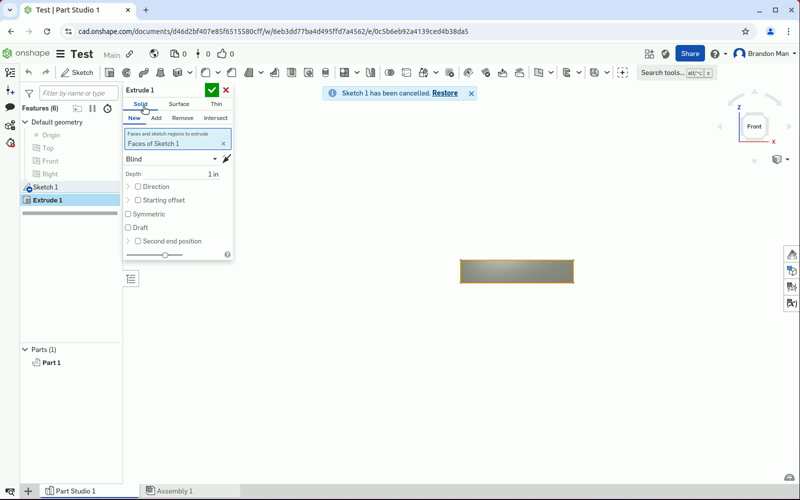
click(143, 106)
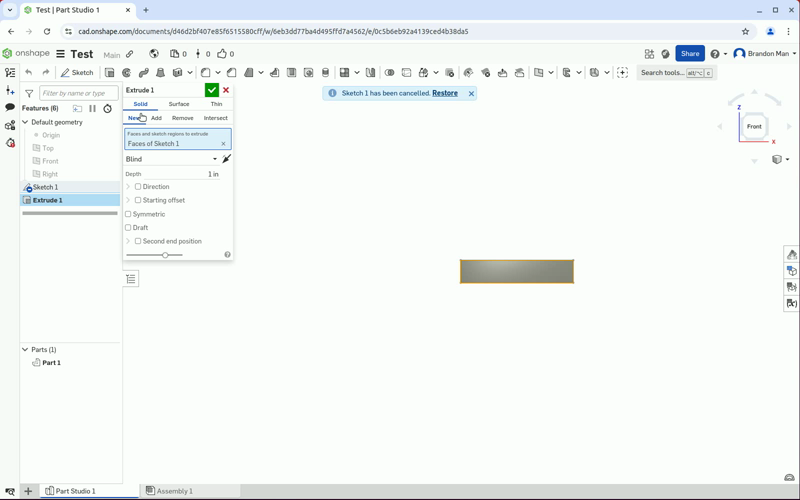
mouse_move(137, 120)
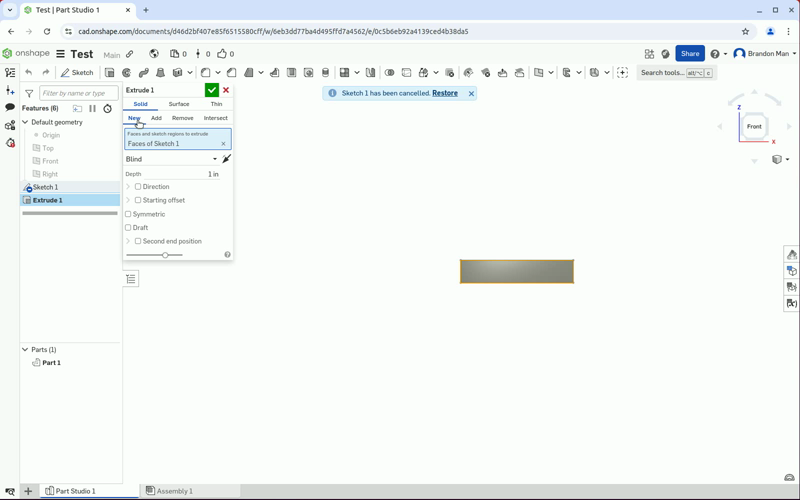
click(137, 120)
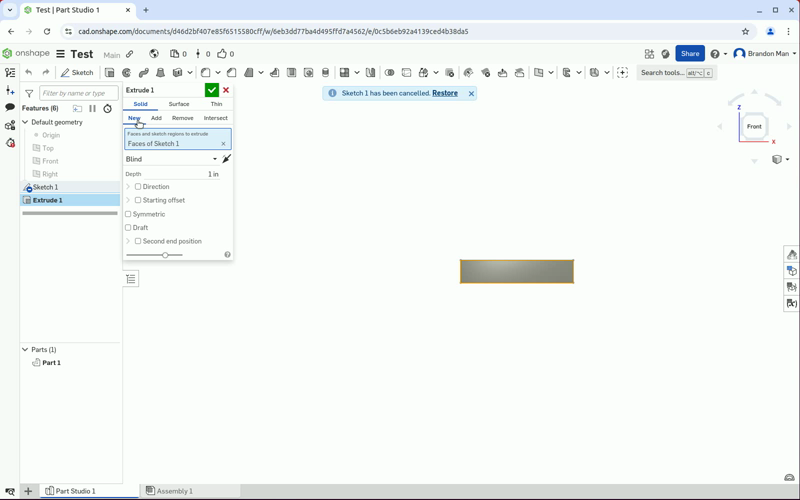
key(tab, 4)
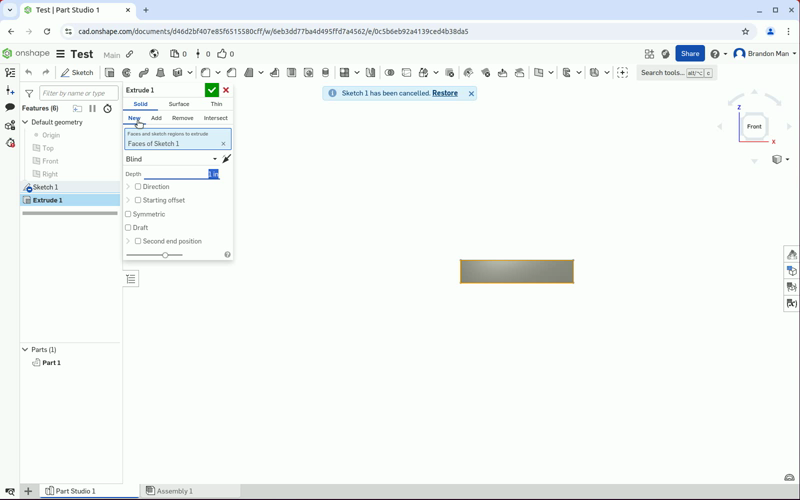
text(18.535)
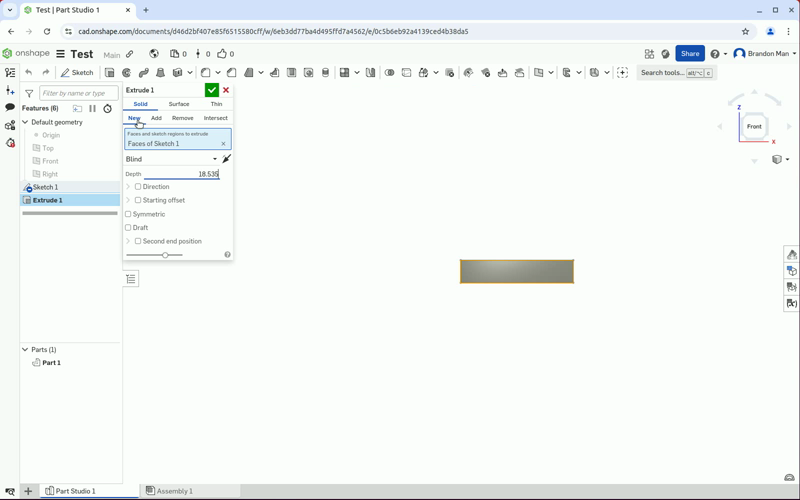
key(enter)
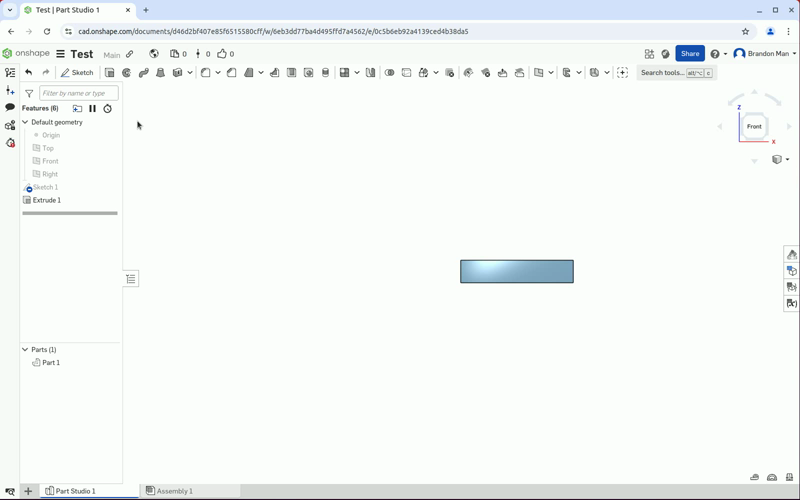
key(shift+h)
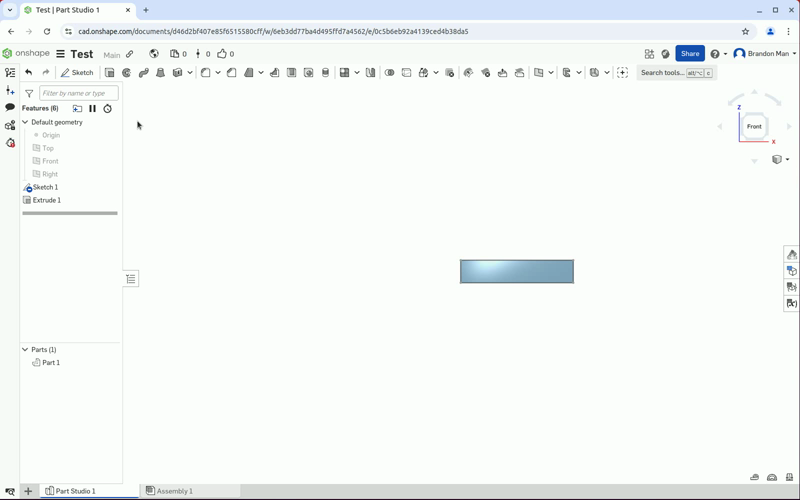
key(shift+h)
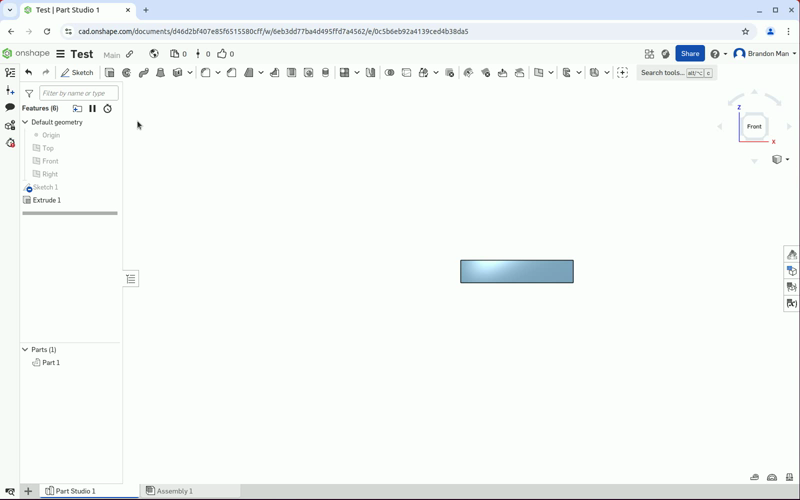
mouse_move(73, 189)
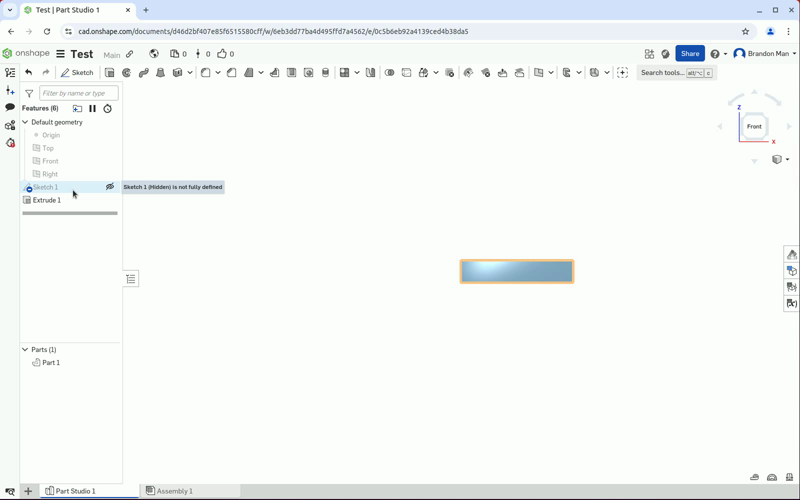
click(73, 189)
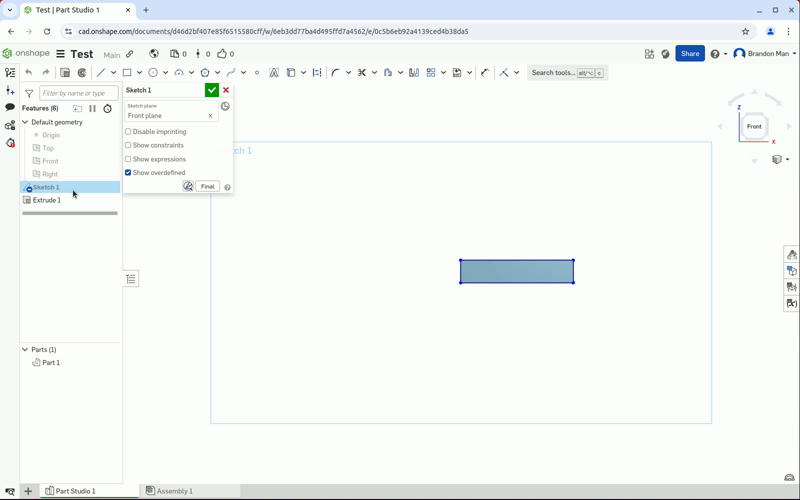
mouse_move(229, 92)
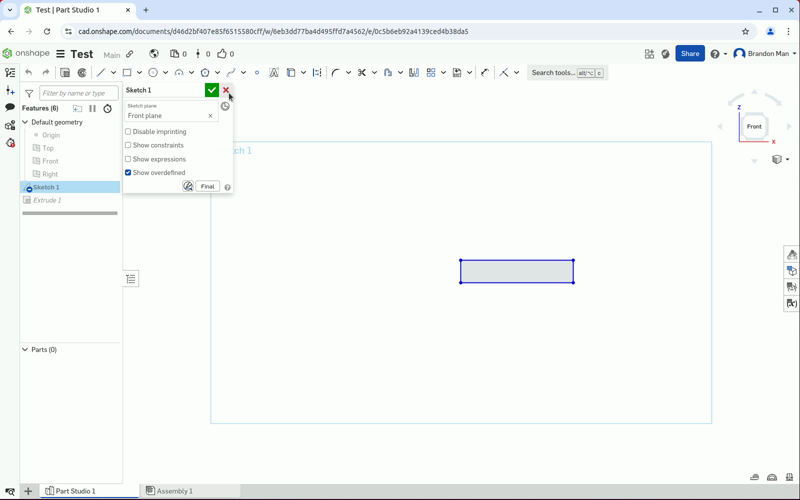
click(229, 92)
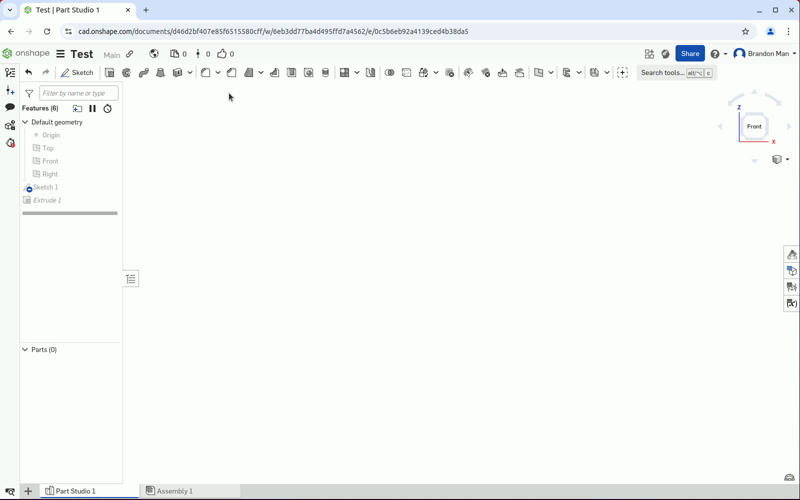
mouse_move(73, 352)
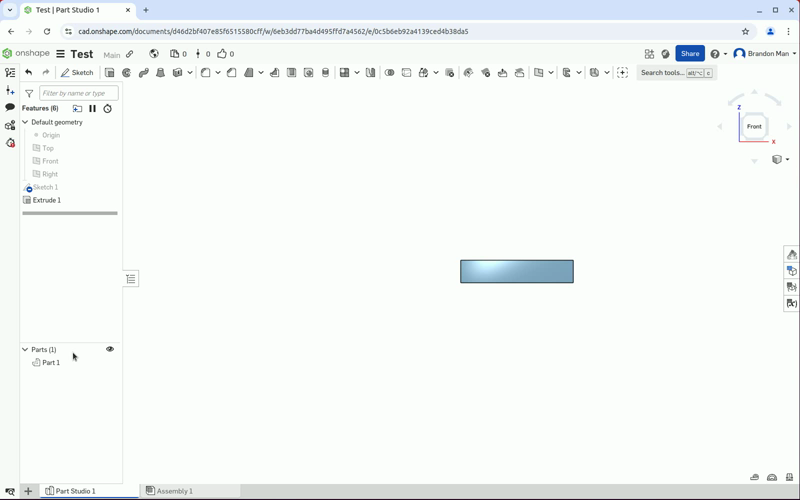
key(y)
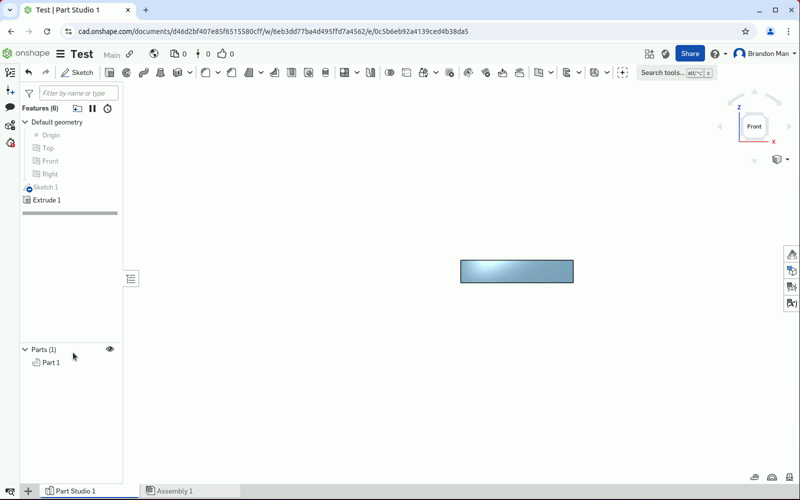
key(shift+p)
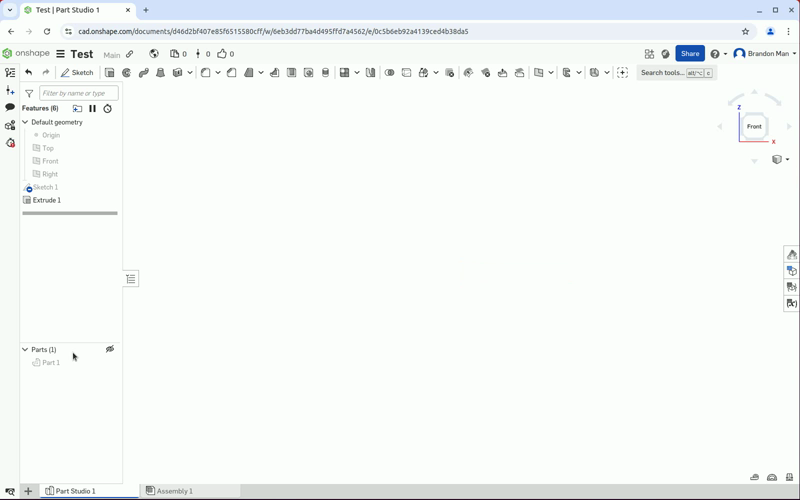
key(space)
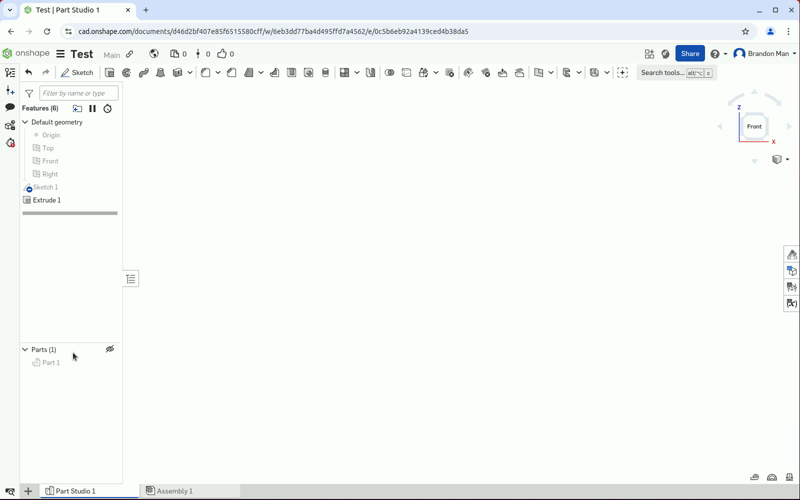
key_down(shift)
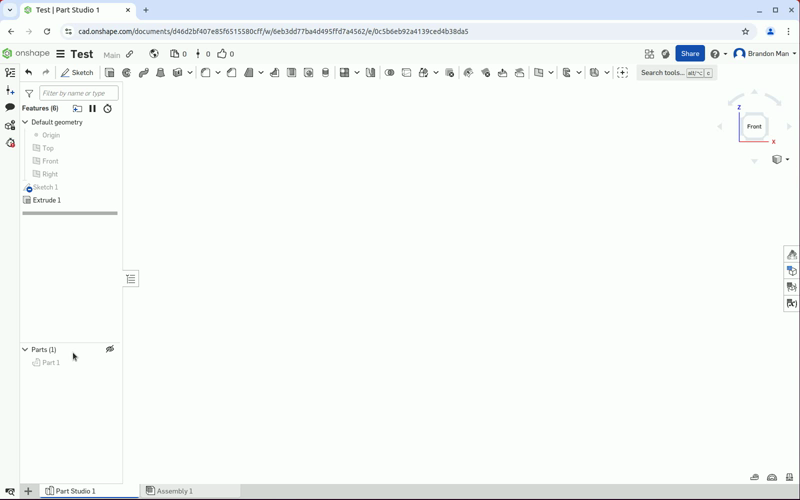
key(down)
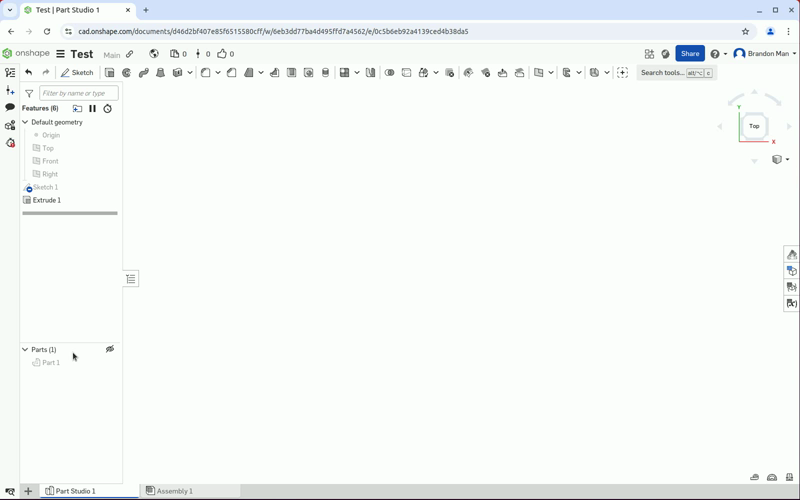
key_up(shift)
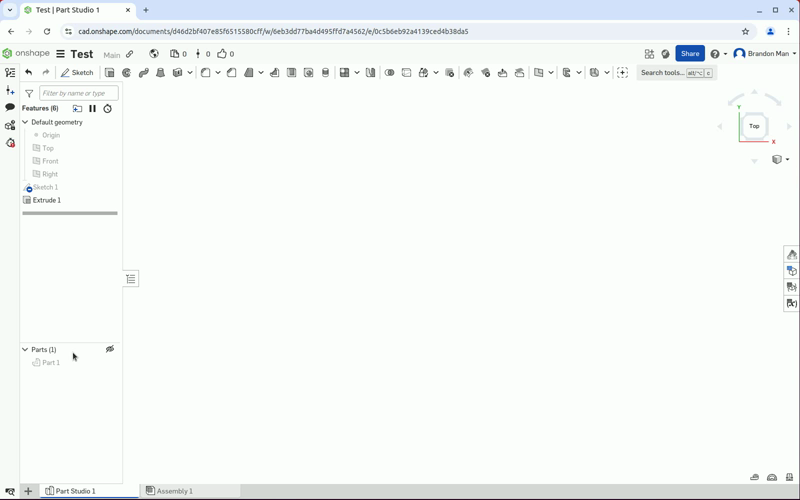
mouse_move(73, 352)
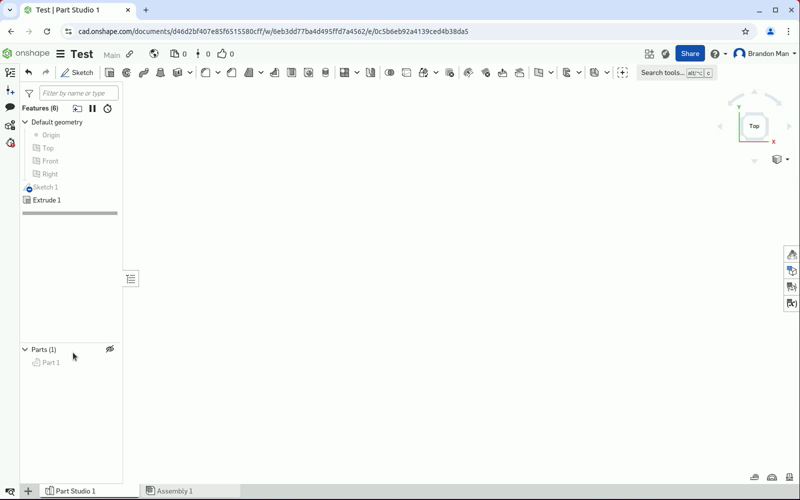
key(shift+y)
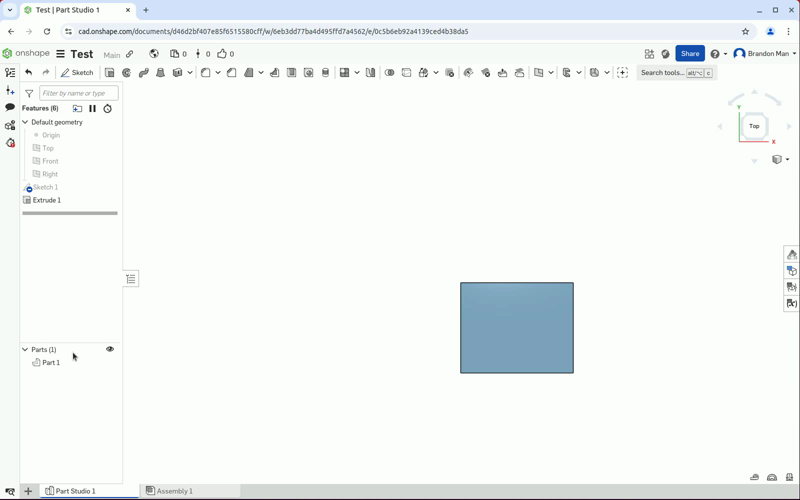
mouse_move(541, 75)
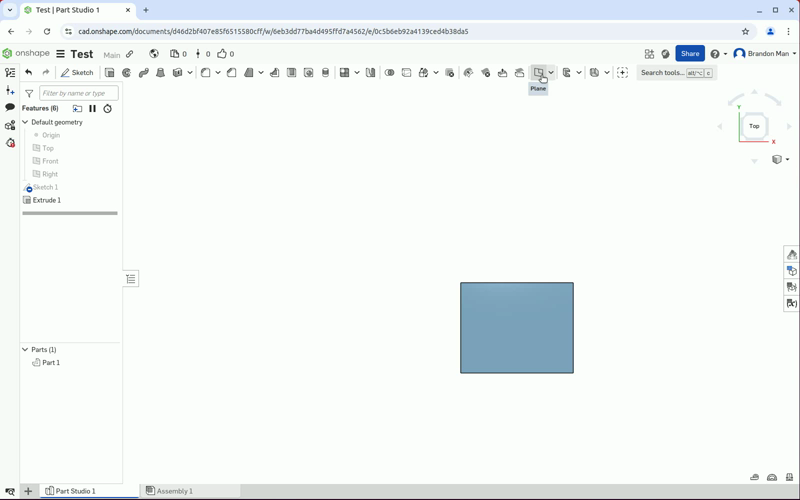
click(541, 75)
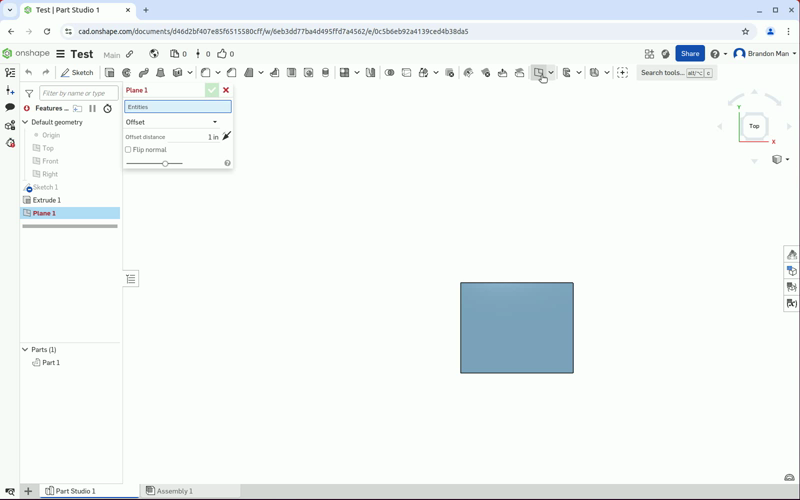
mouse_move(73, 150)
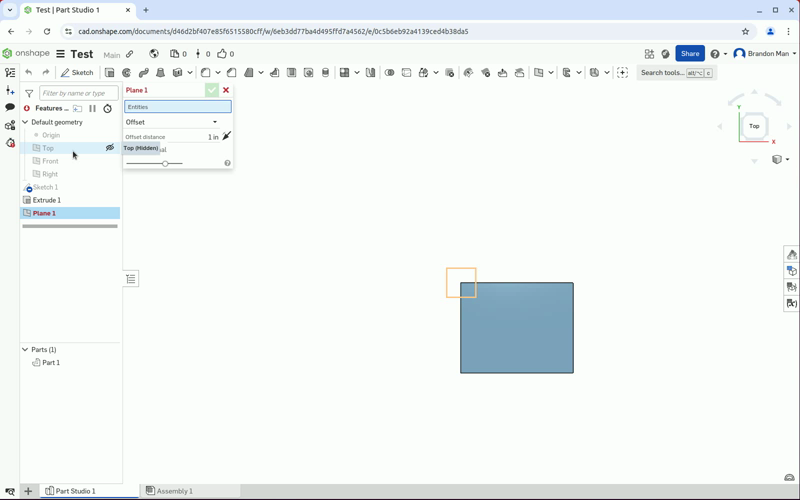
click(73, 150)
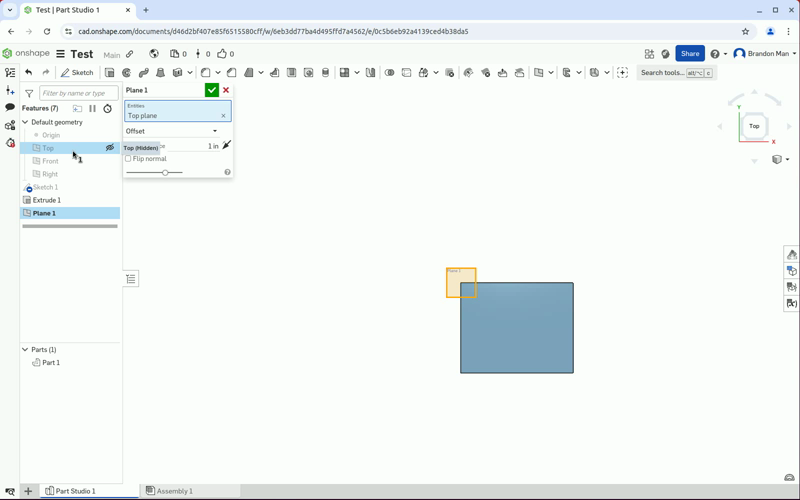
key(tab, 2)
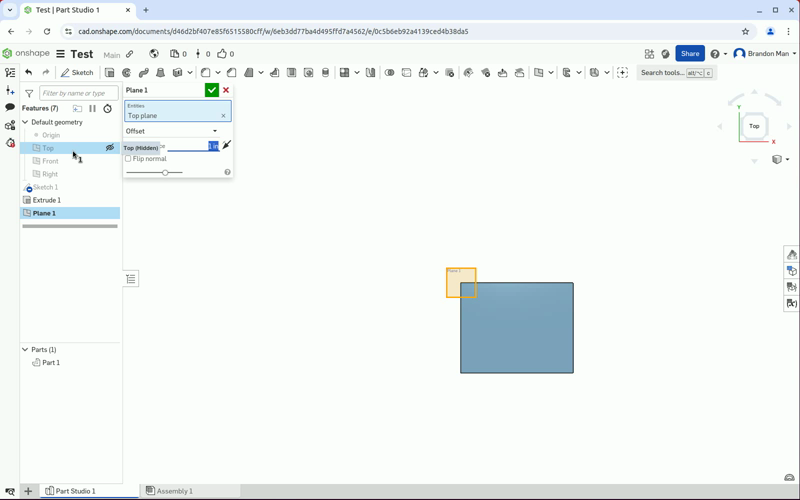
text(4.56)
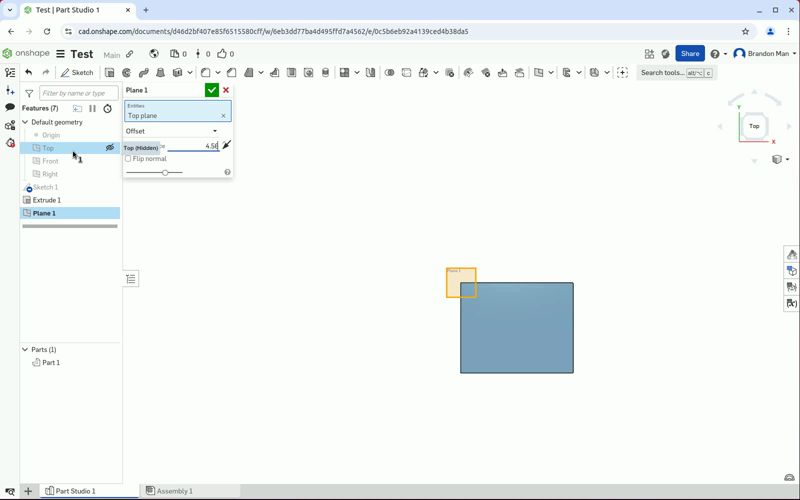
key(enter, 2)
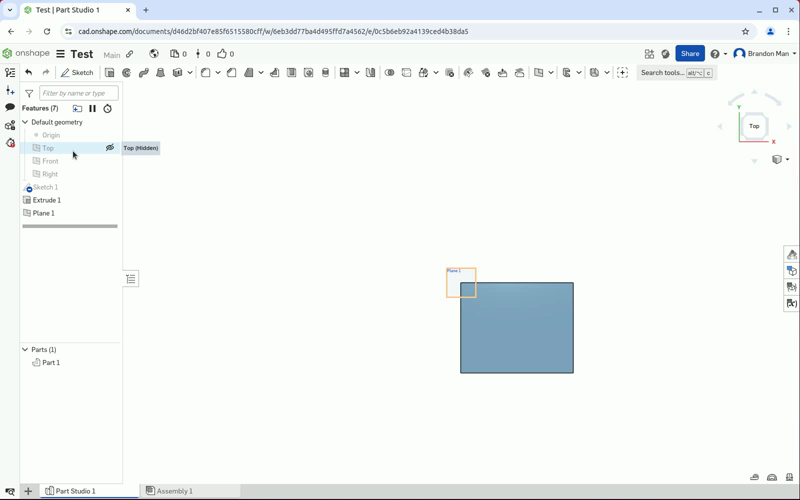
key(shift+s)
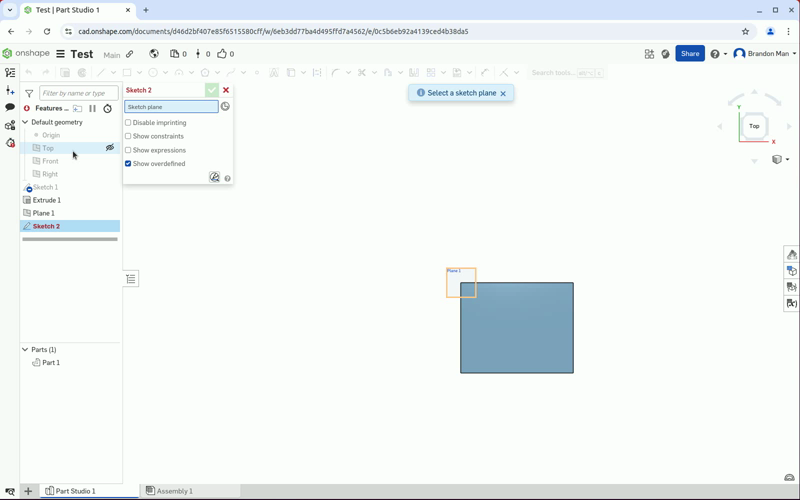
mouse_move(73, 215)
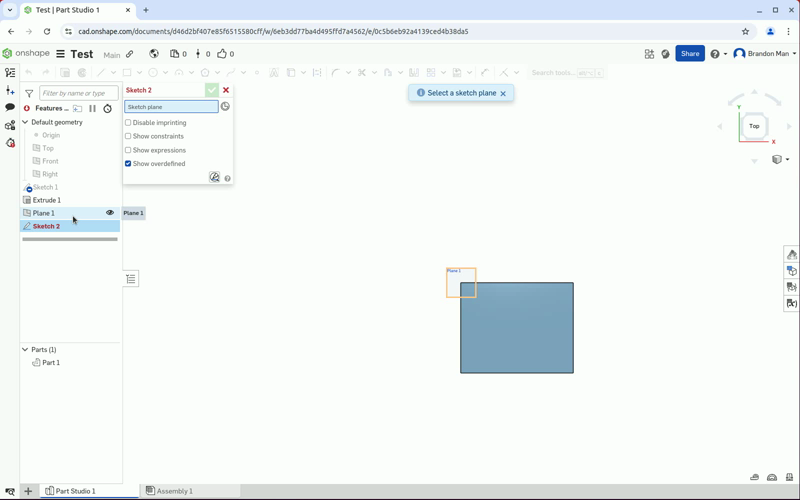
click(73, 215)
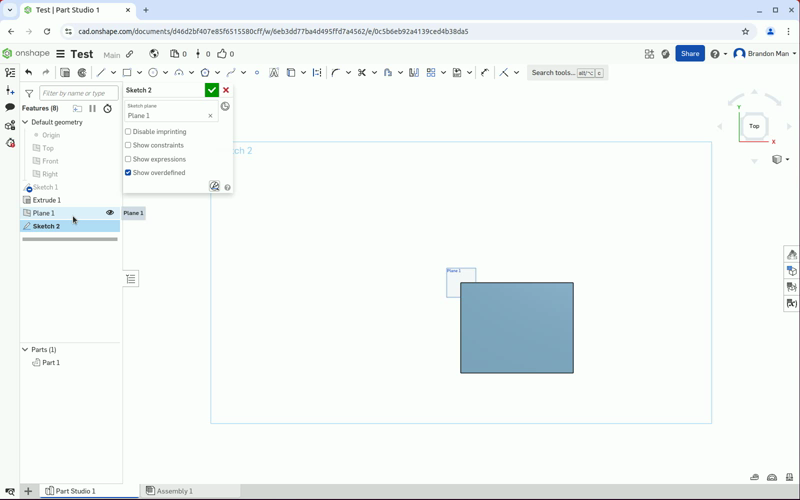
mouse_move(73, 352)
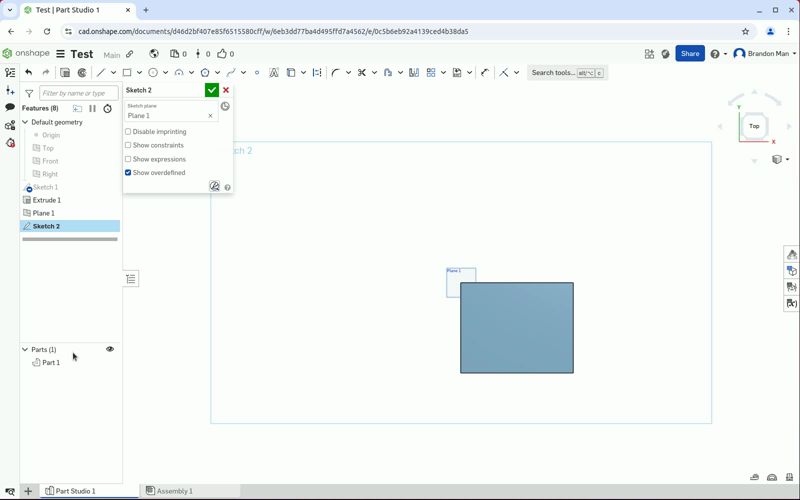
key(y)
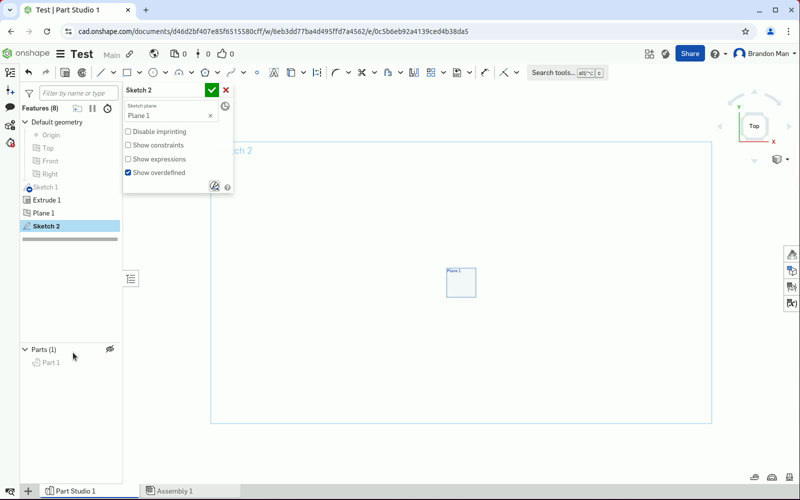
key(l)
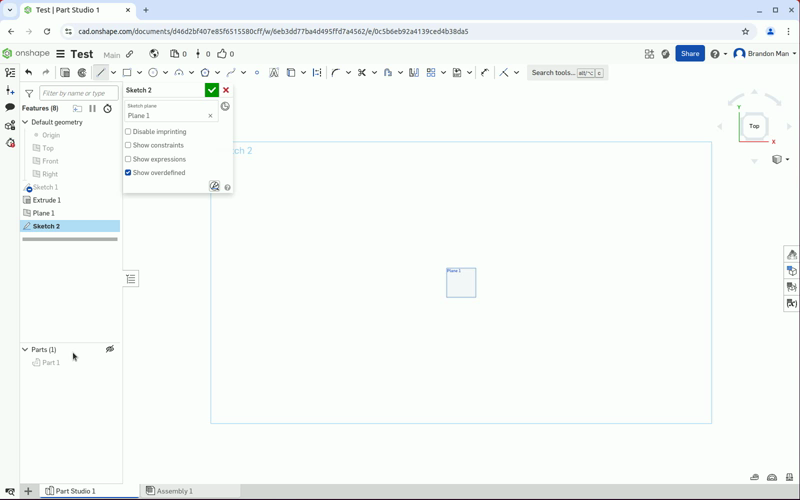
key_down(shift)
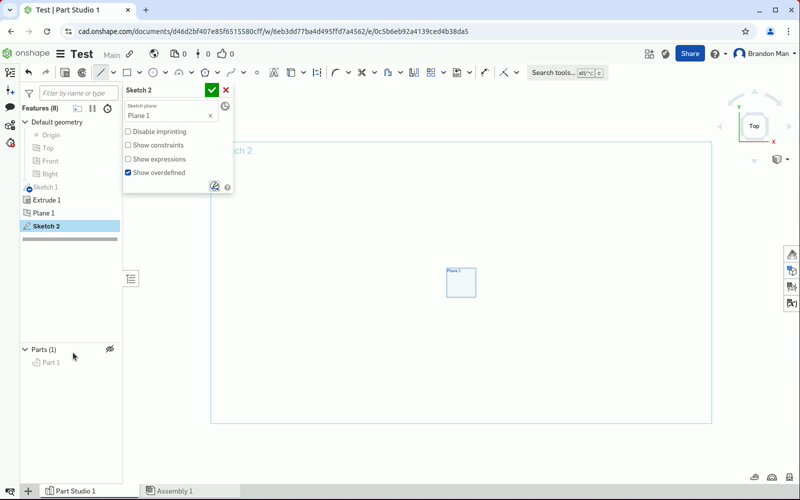
mouse_move(460, 373)
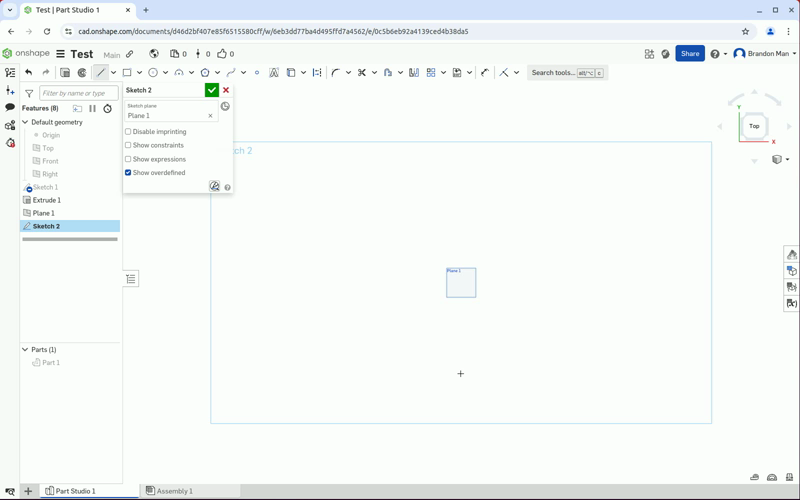
click(460, 373)
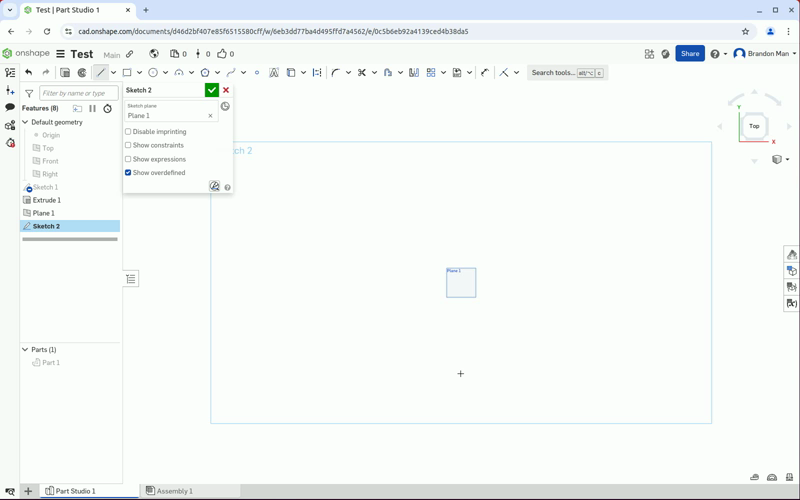
key_up(shift)
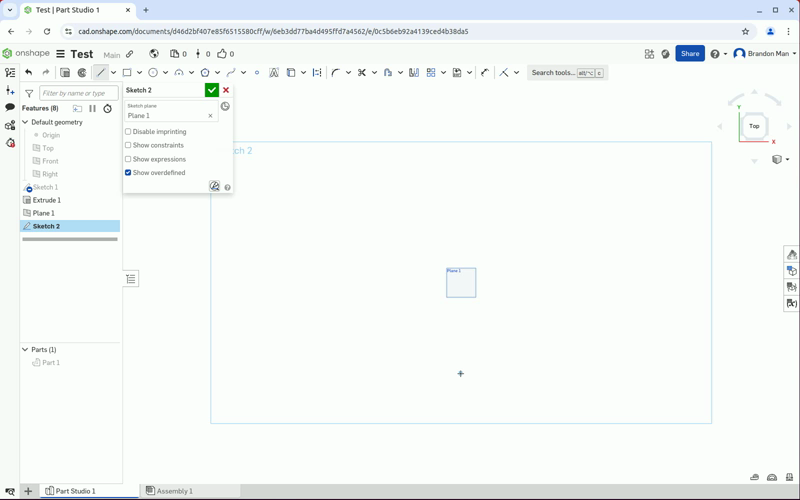
key_down(shift)
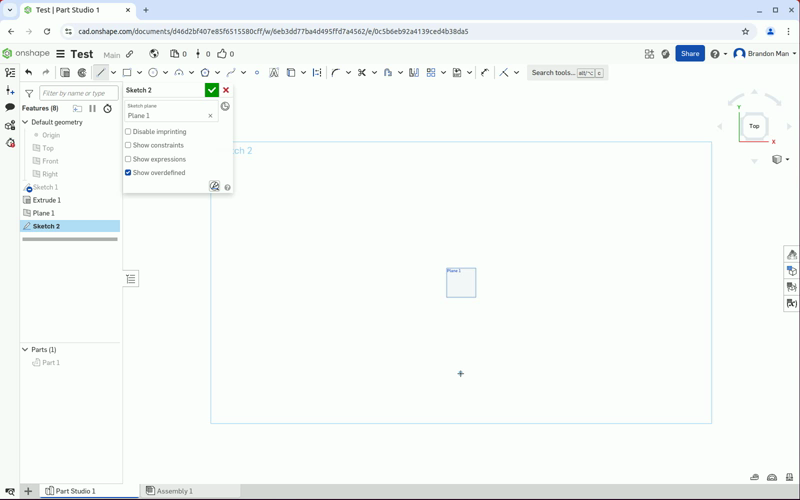
mouse_move(490, 373)
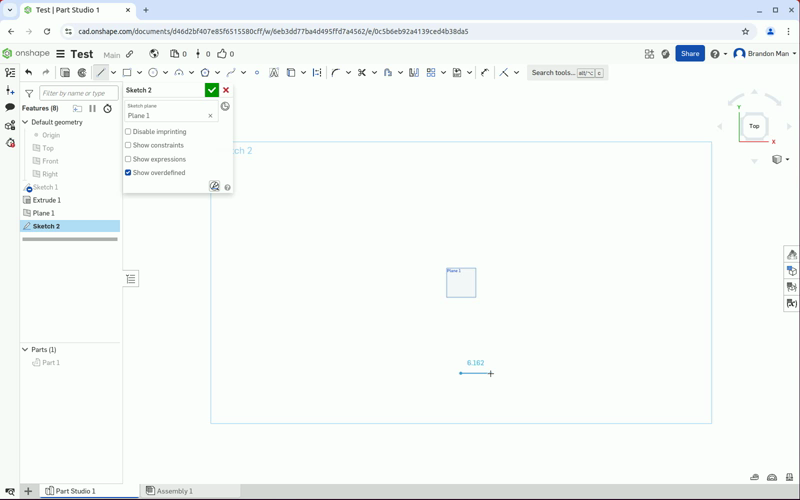
mouse_move(506, 373)
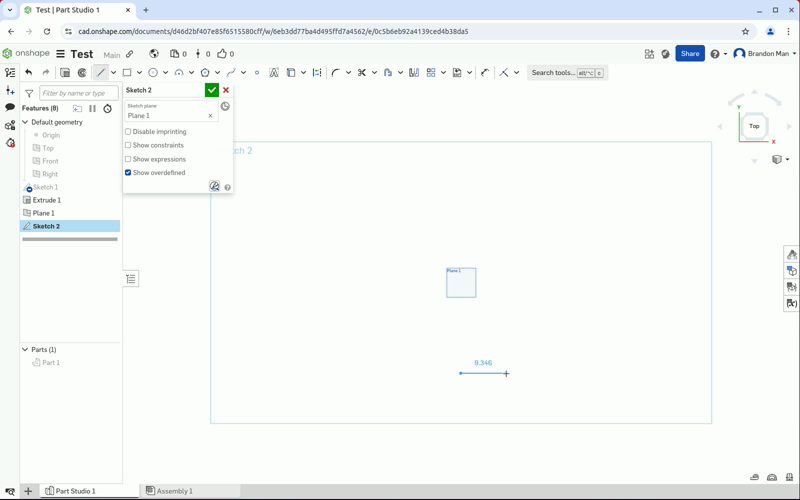
click(506, 373)
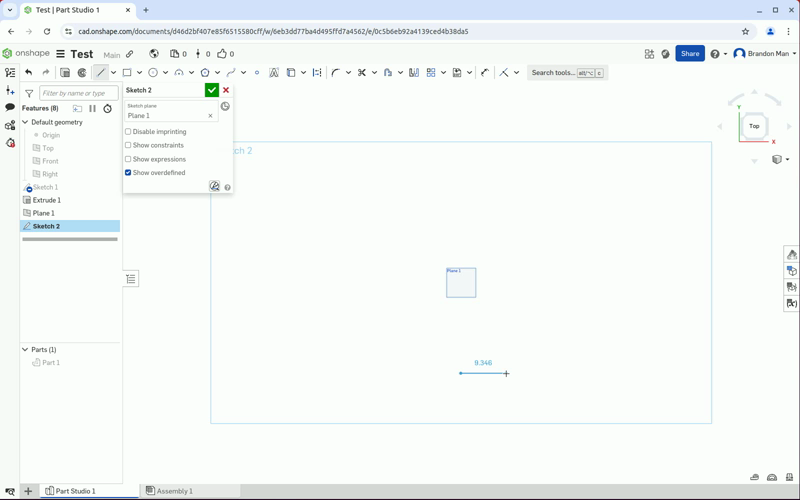
key_up(shift)
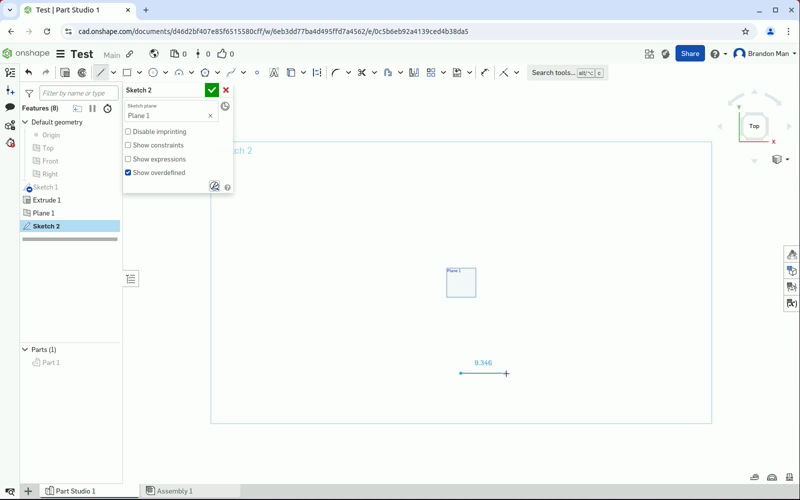
key(esc)
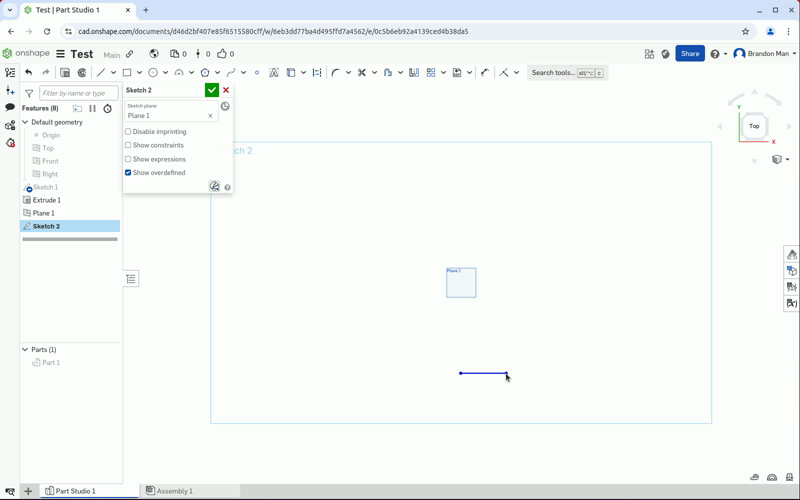
key(a)
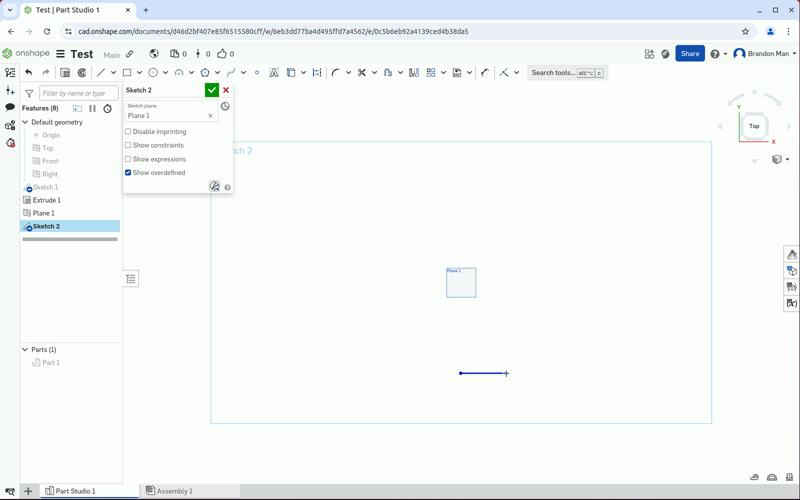
mouse_move(506, 373)
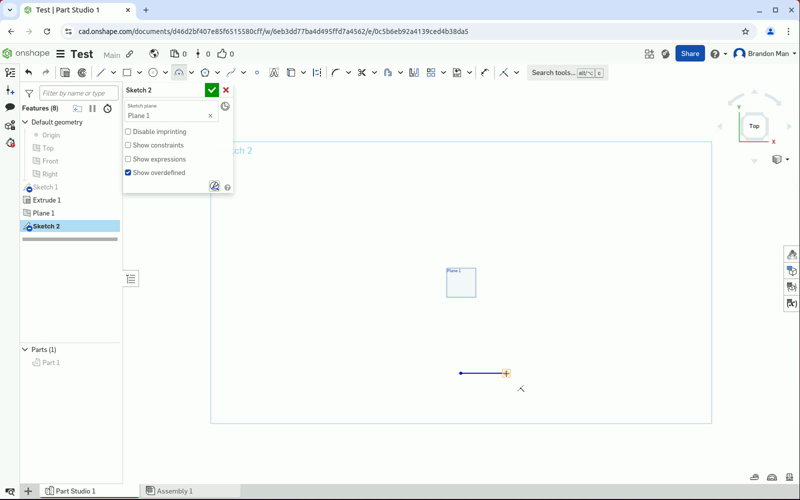
click(506, 373)
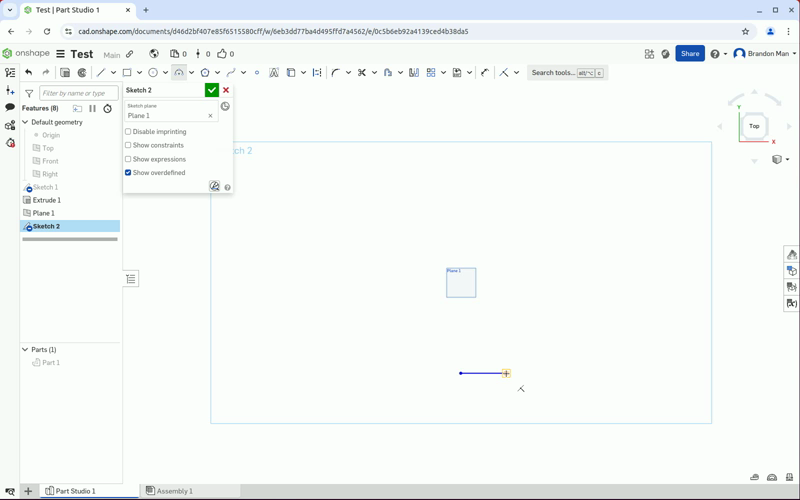
key_down(shift)
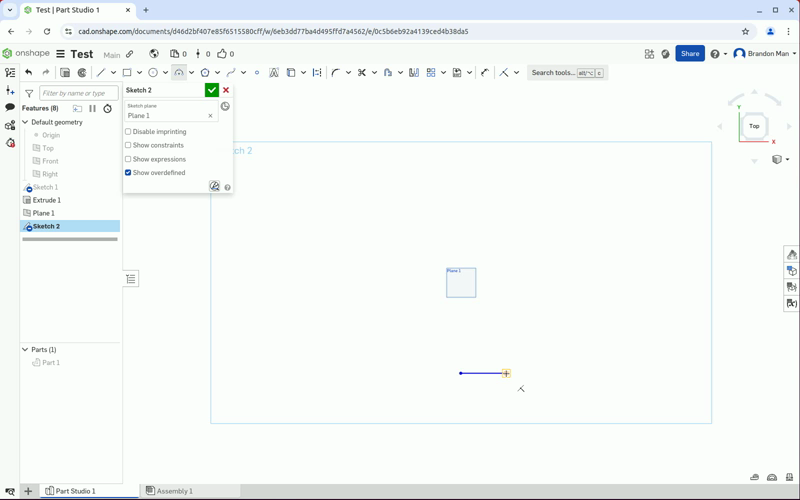
mouse_move(506, 282)
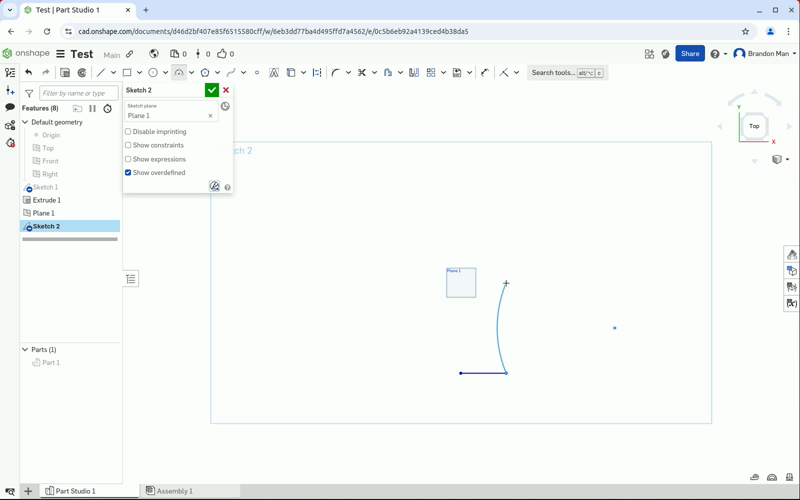
click(506, 282)
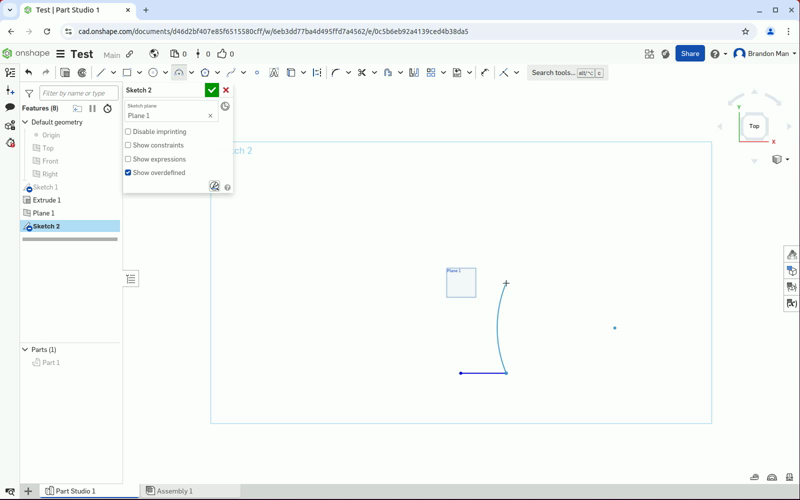
mouse_move(551, 327)
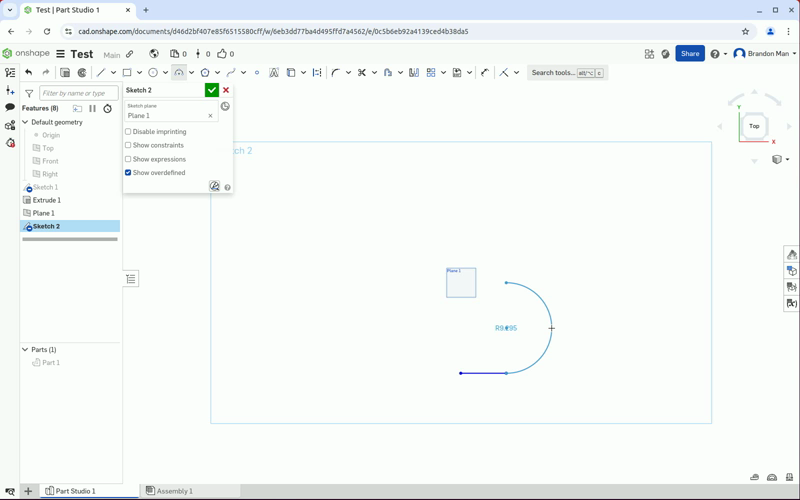
click(551, 327)
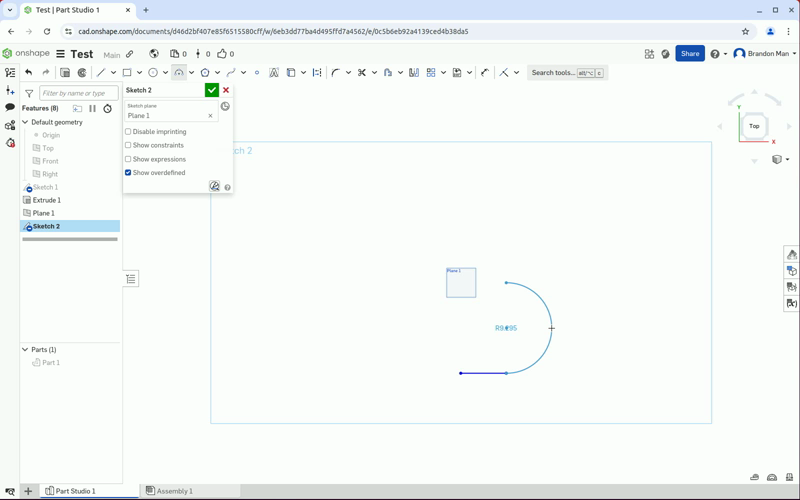
key_up(shift)
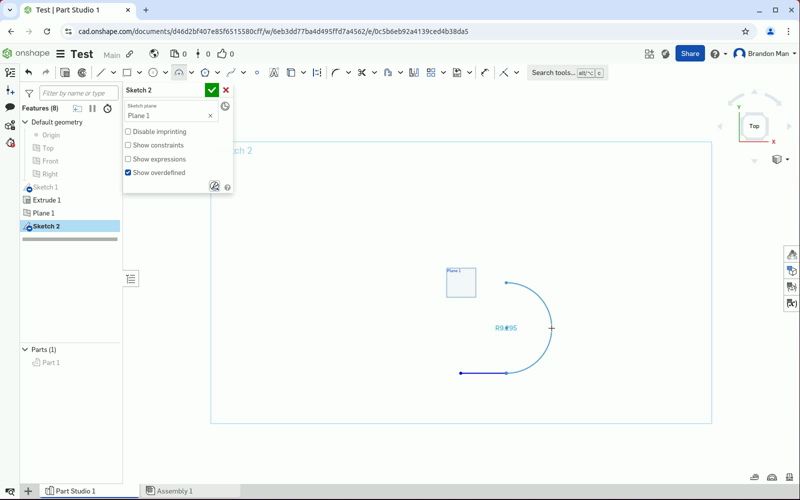
key(esc)
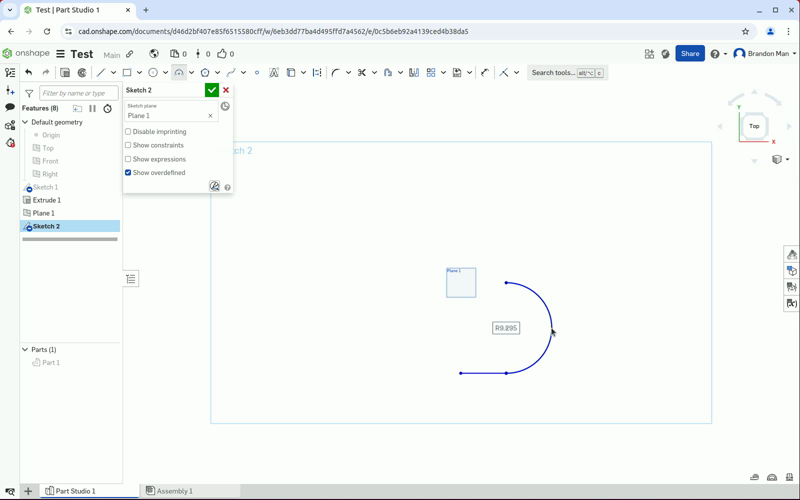
key(l)
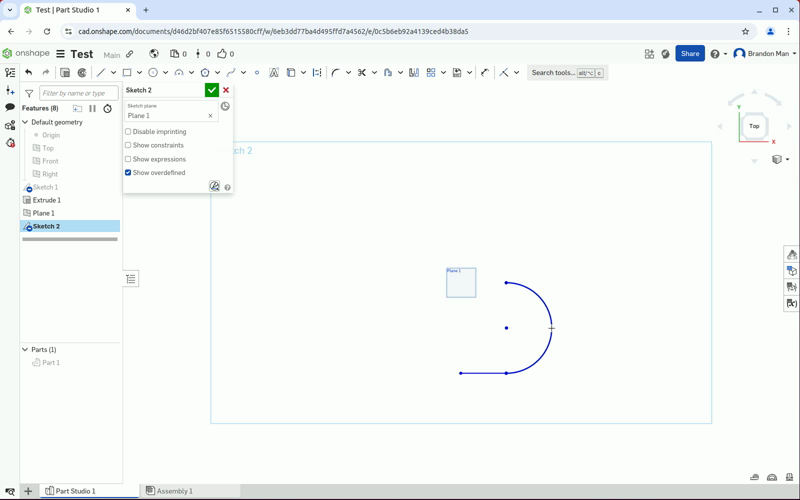
mouse_move(506, 282)
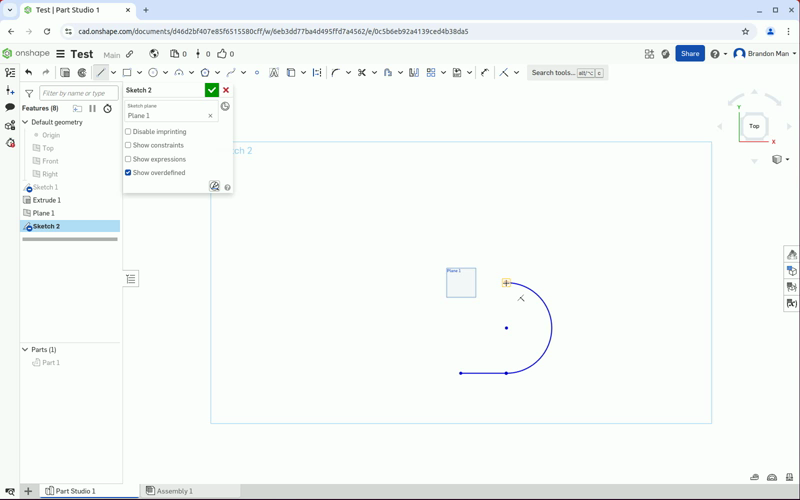
click(506, 282)
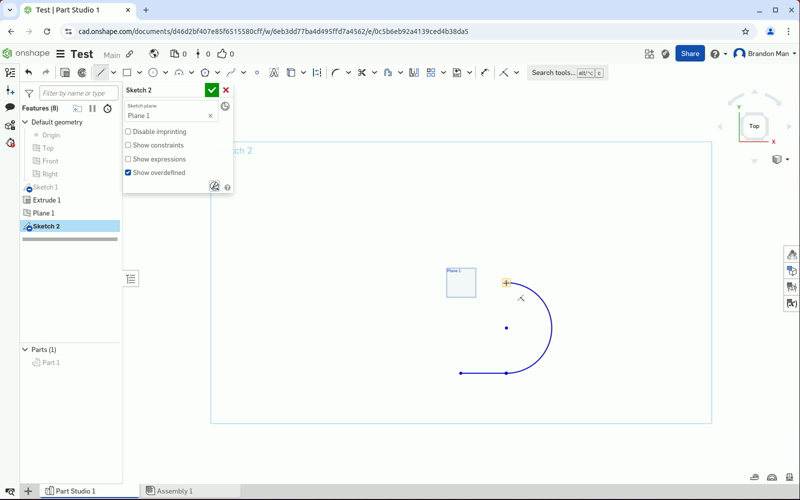
key_down(shift)
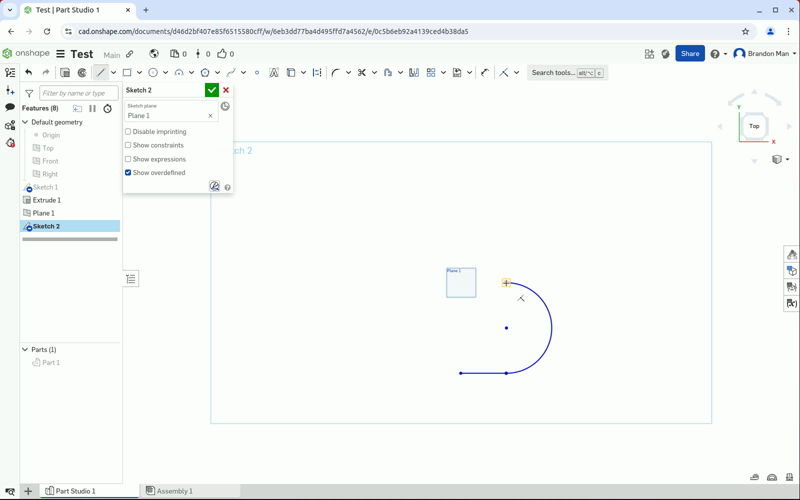
mouse_move(536, 282)
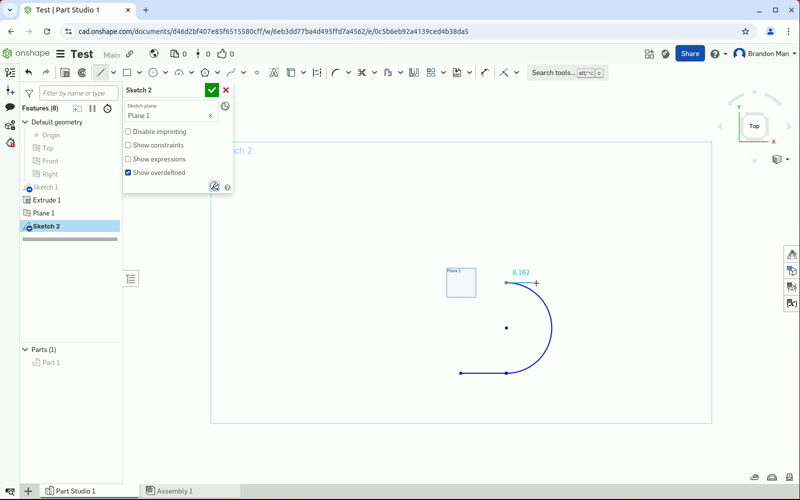
mouse_move(460, 282)
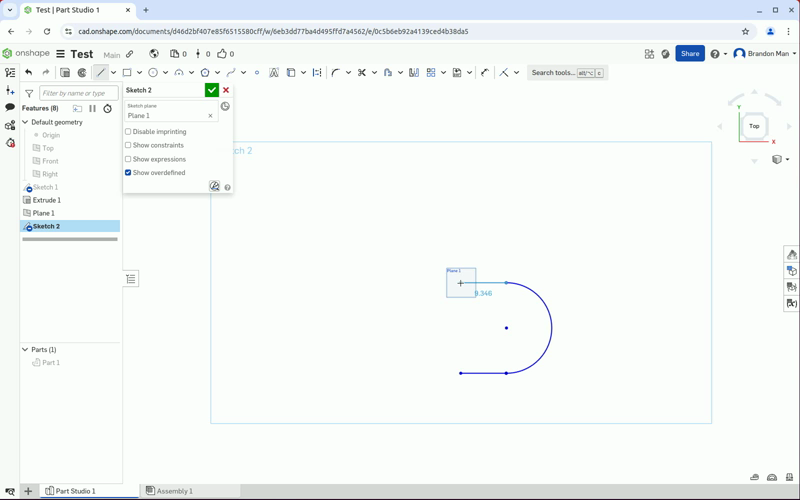
click(460, 282)
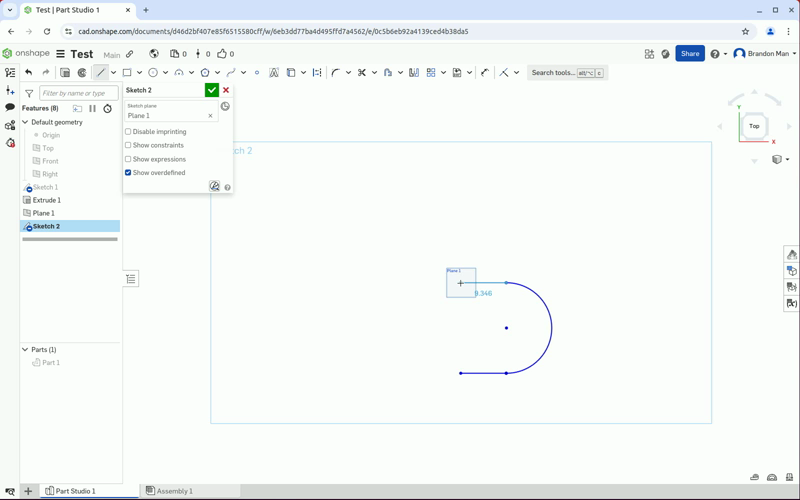
key_up(shift)
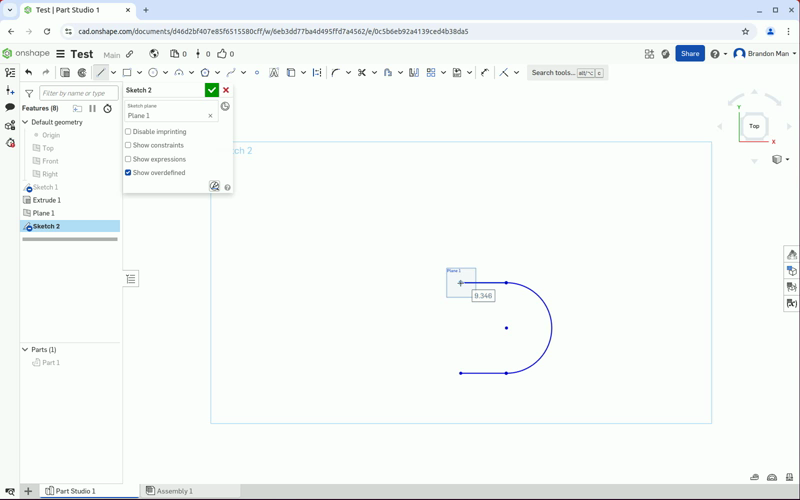
key_down(shift)
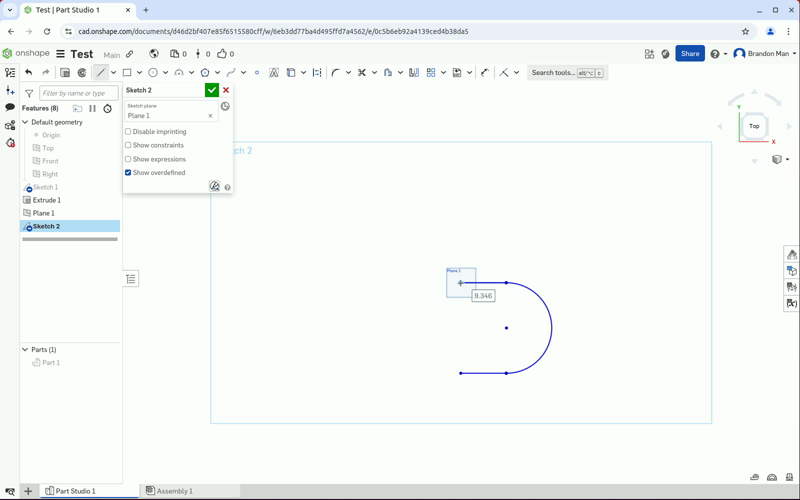
mouse_move(460, 373)
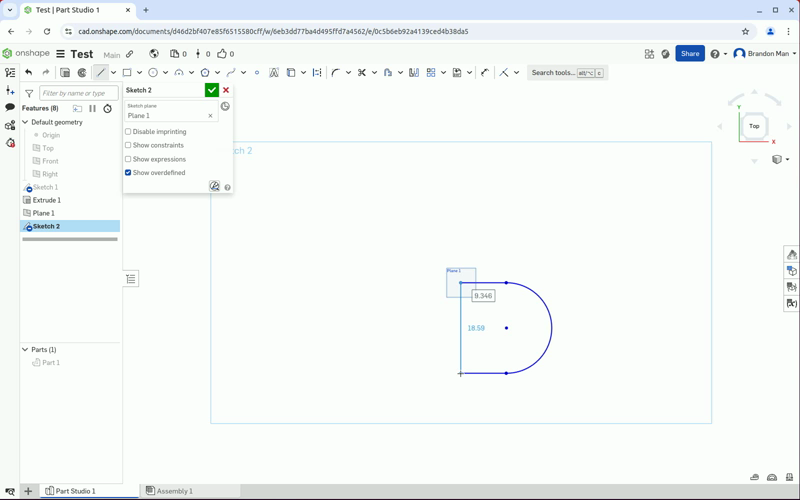
key_up(shift)
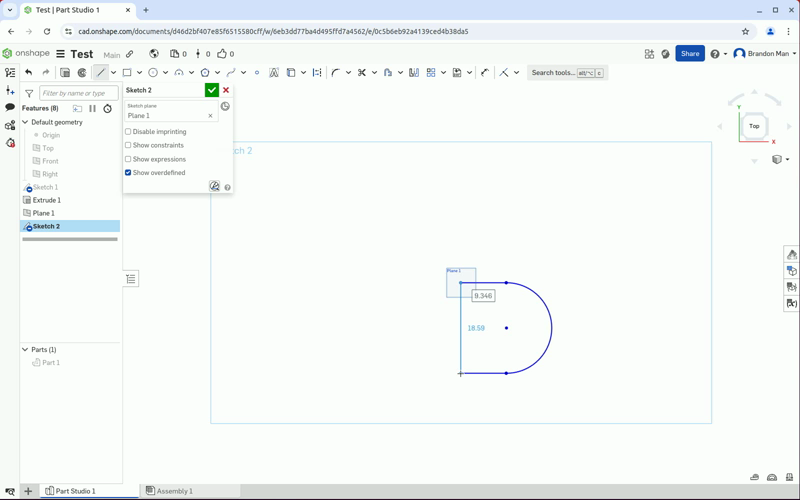
click(460, 373)
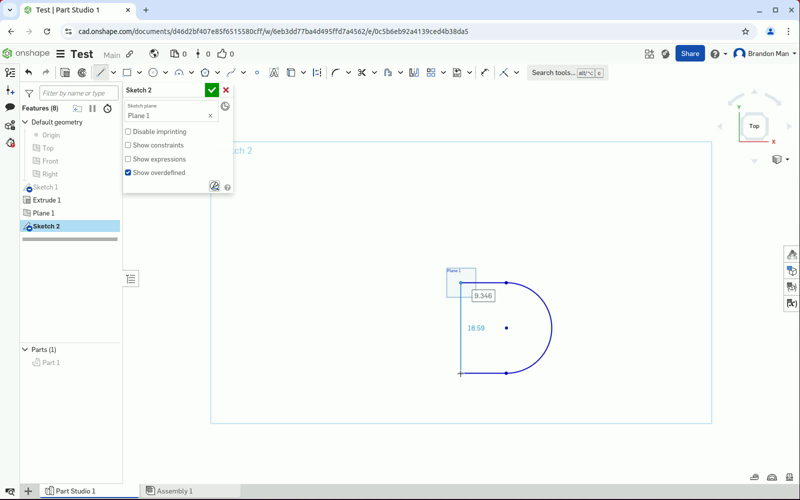
key(esc)
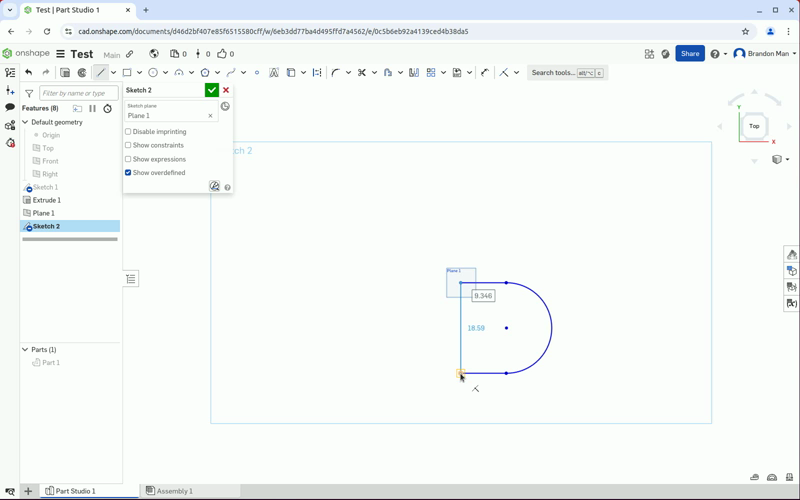
mouse_move(515, 292)
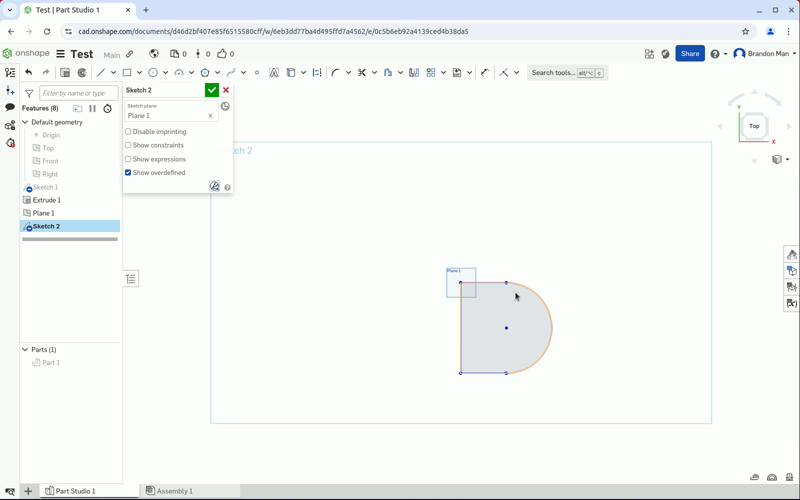
click(515, 292)
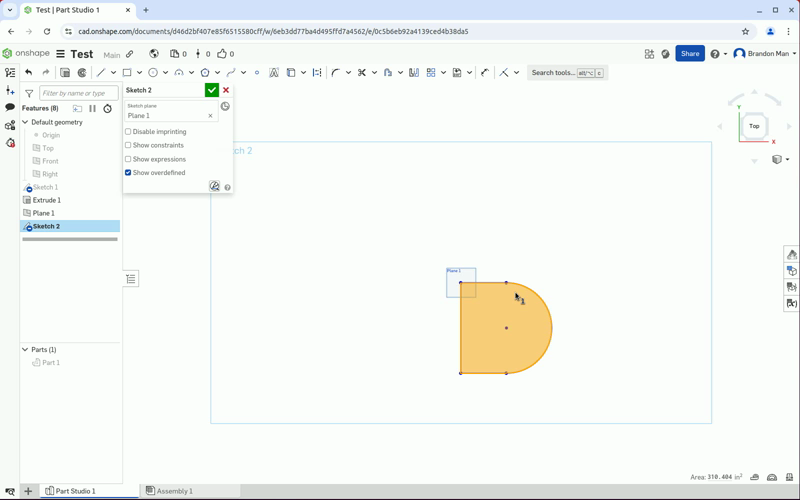
mouse_move(73, 352)
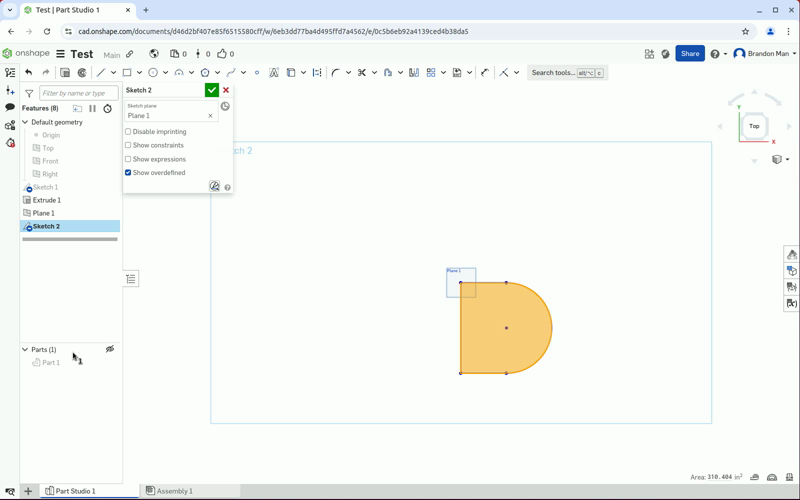
key(shift+y)
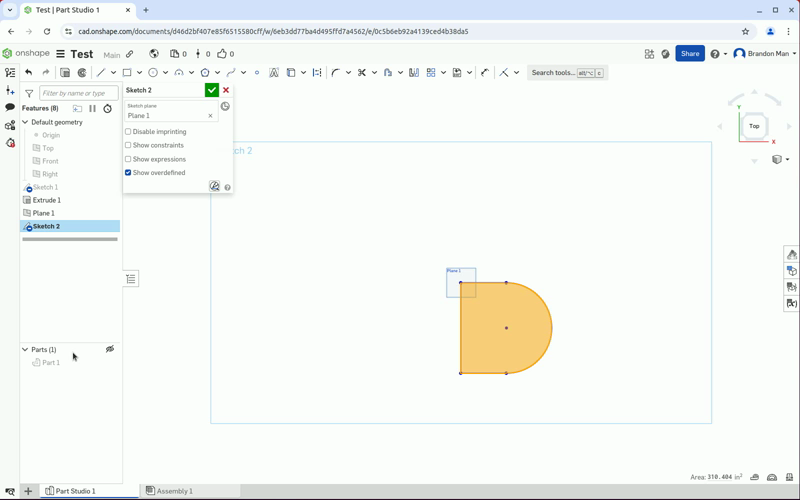
key(shift+e)
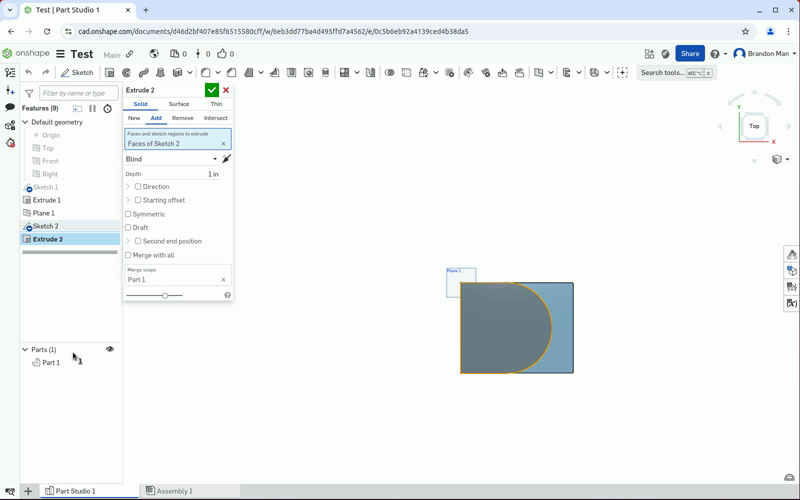
mouse_move(143, 106)
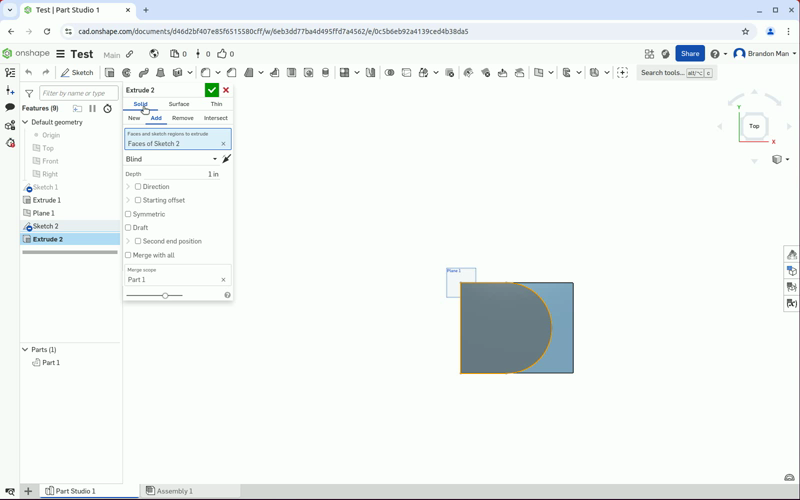
click(143, 106)
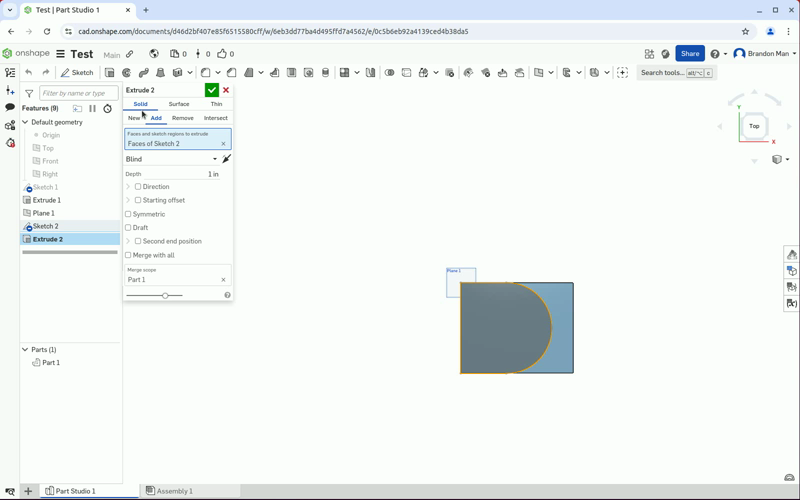
mouse_move(137, 120)
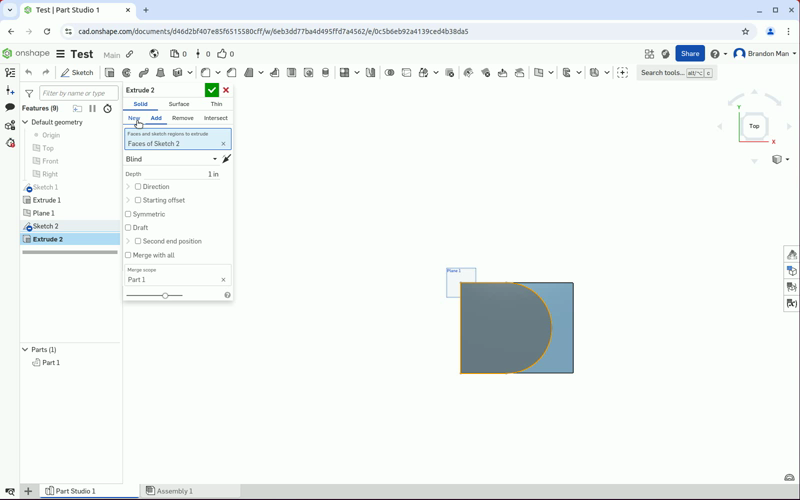
click(137, 120)
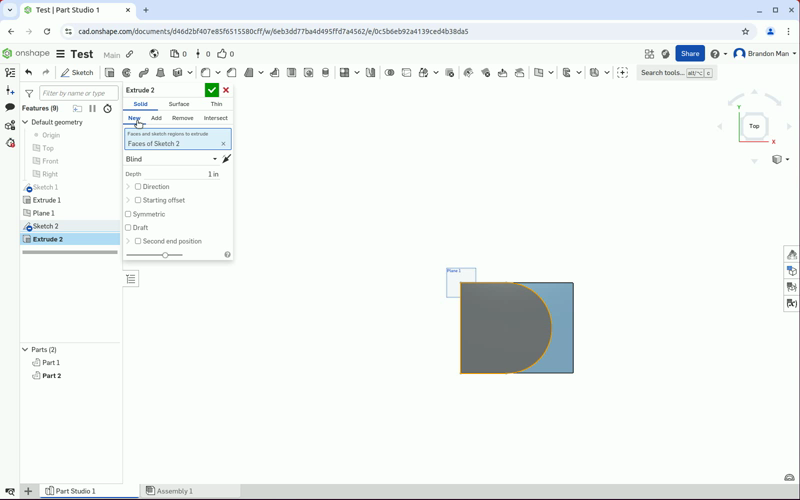
key(tab, 4)
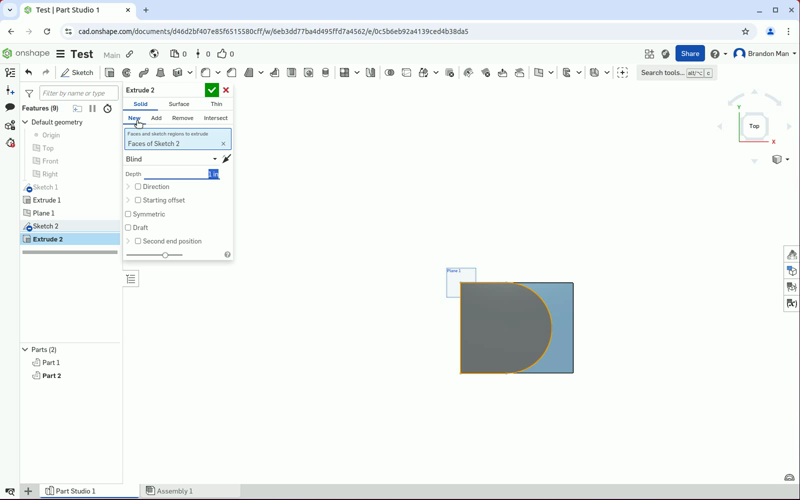
text(9.147)
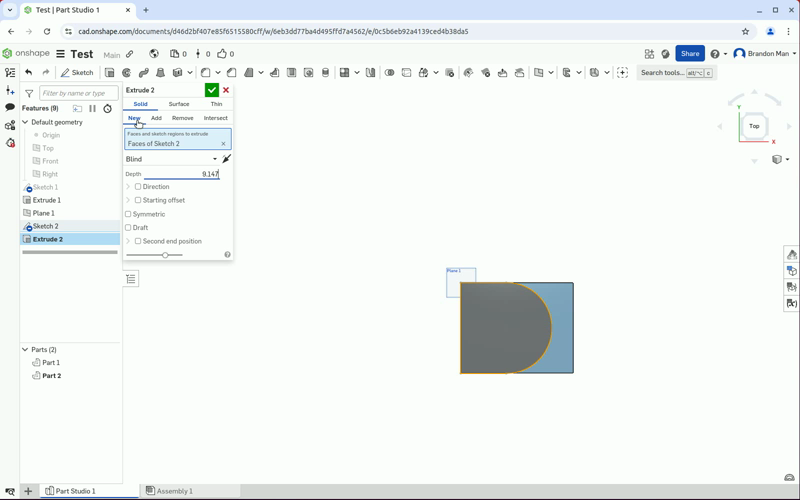
key(enter)
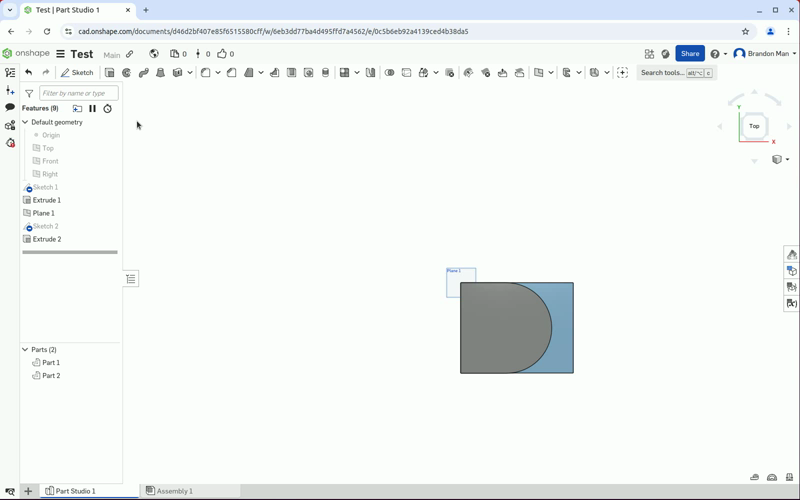
key(shift+h)
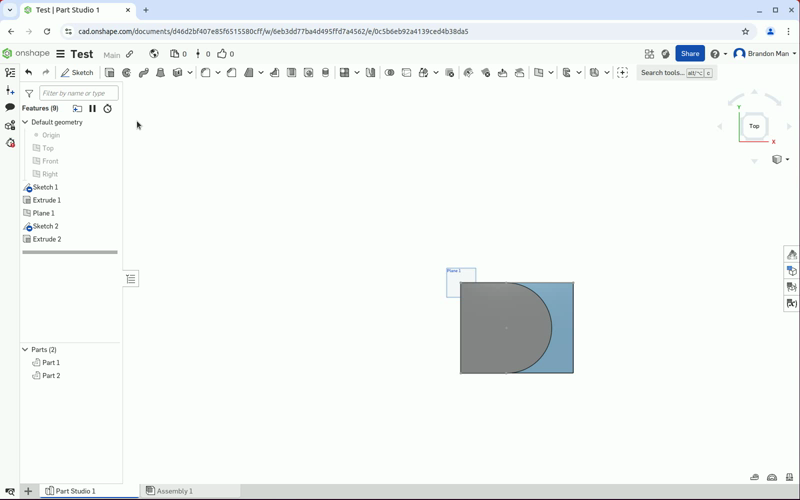
key(shift+h)
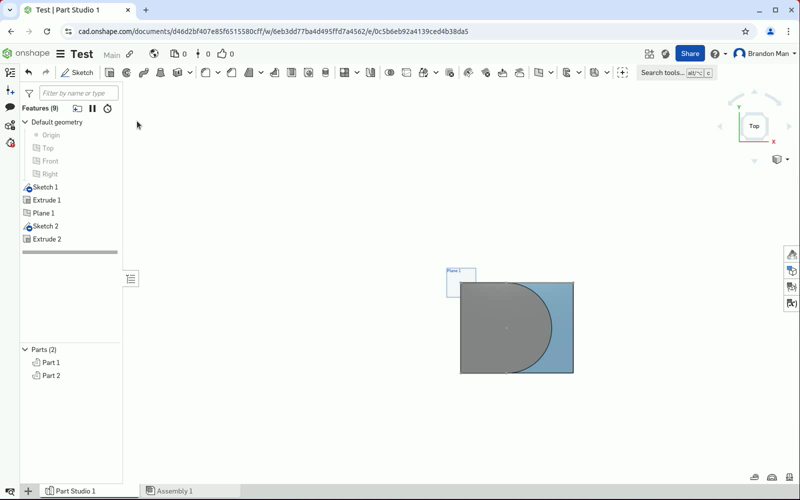
key(shift+7)
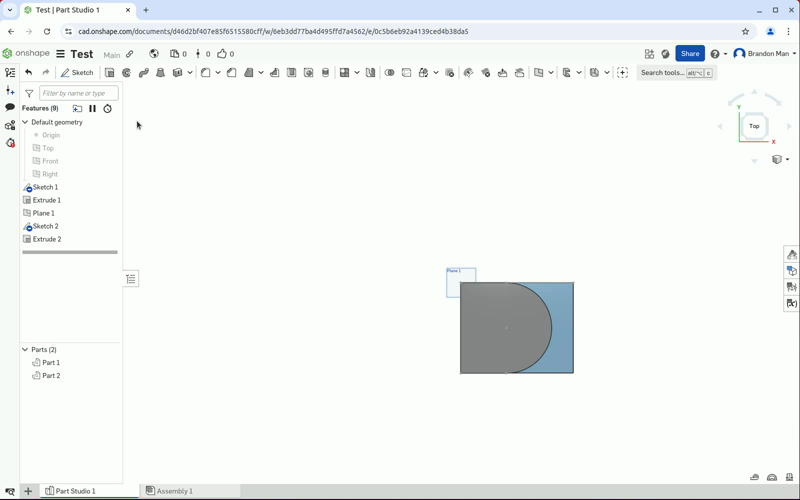
key(up, 3)
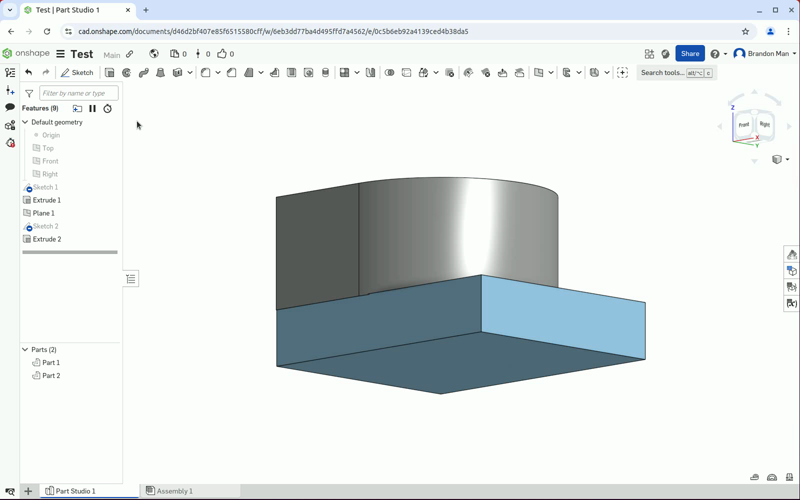
key(left, 3)
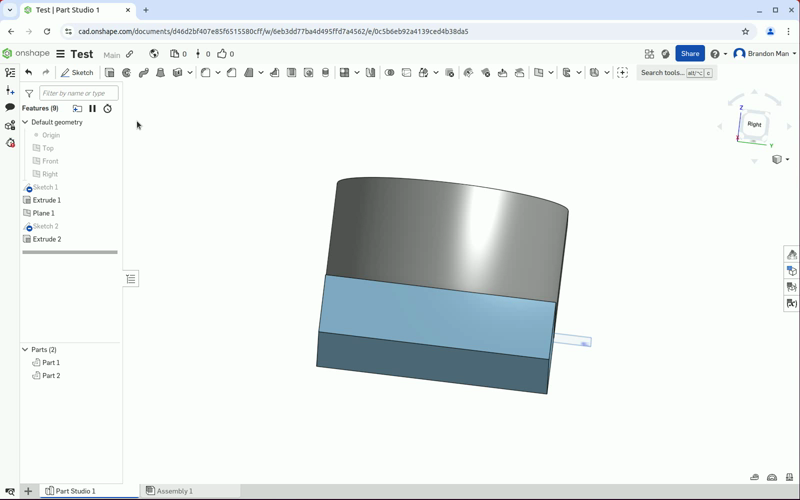
key(right, 3)
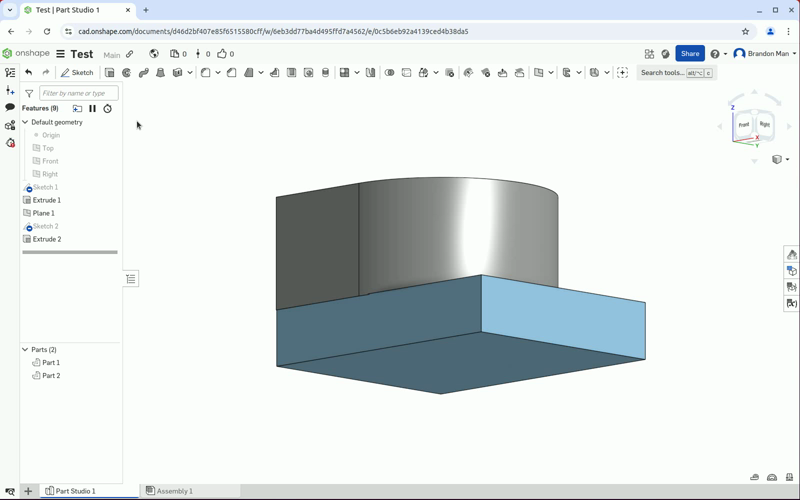
key(down, 3)
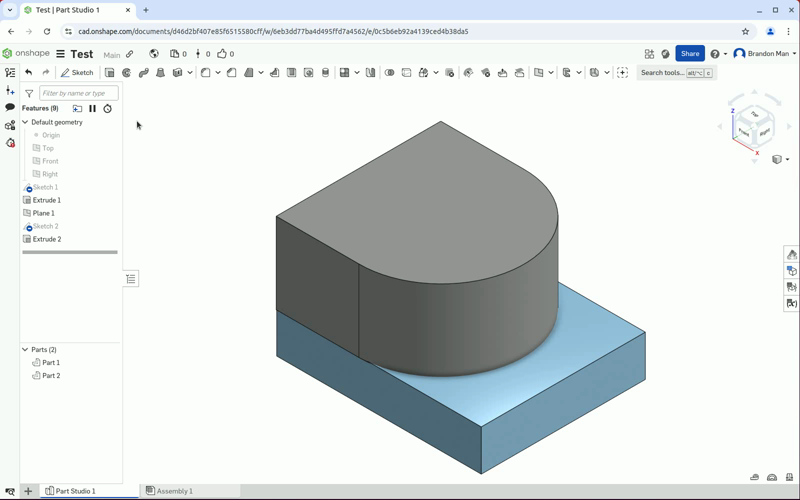
mouse_move(73, 189)
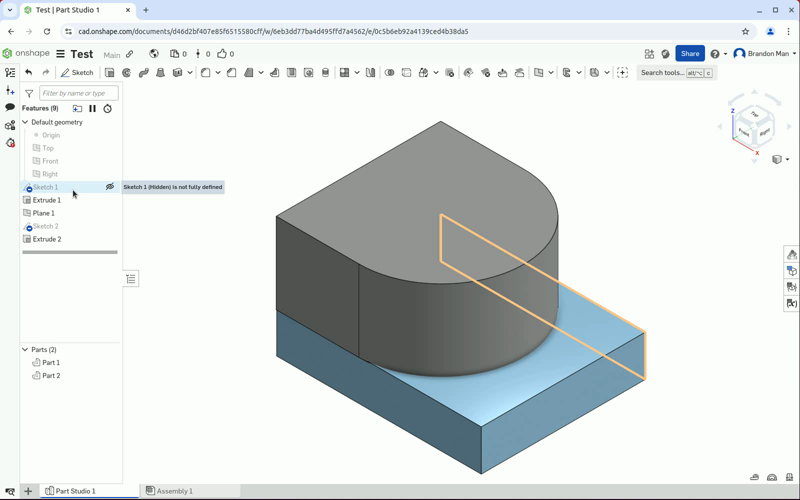
click(73, 189)